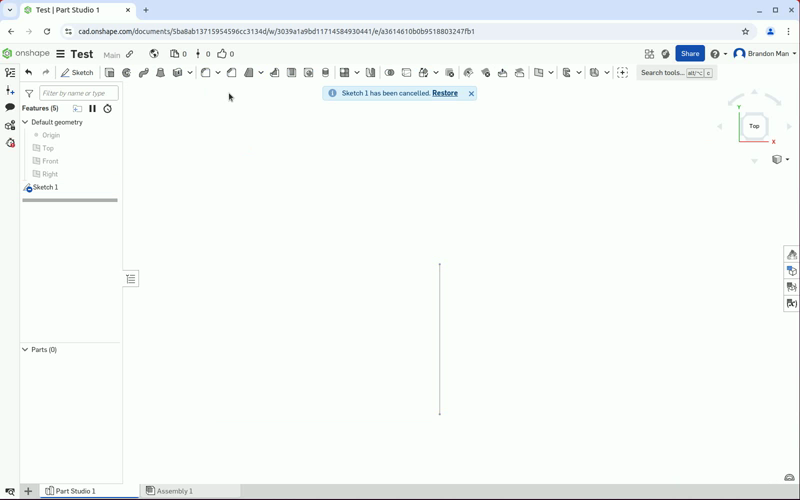
key(shift+h)
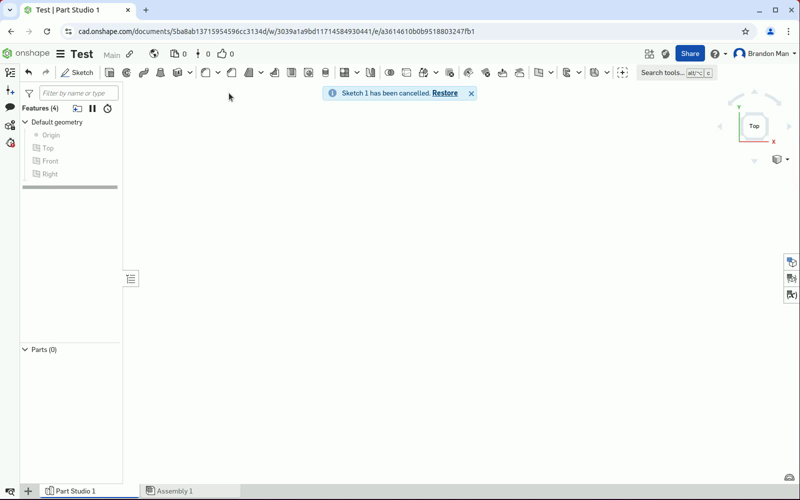
mouse_move(73, 352)
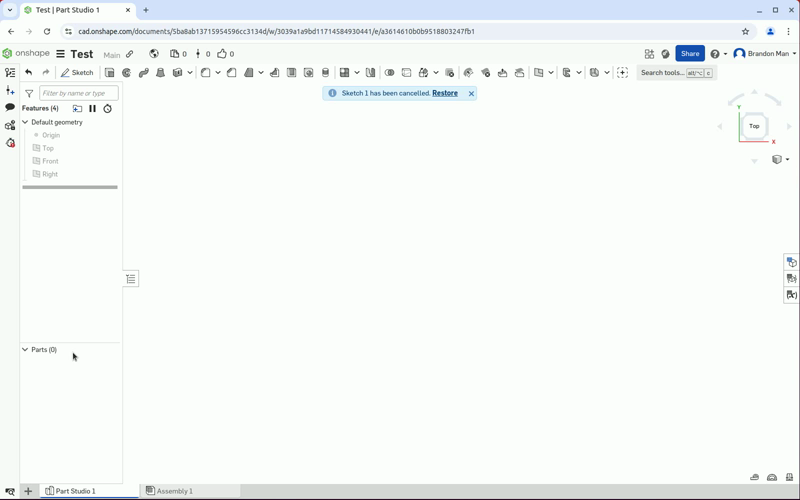
key(y)
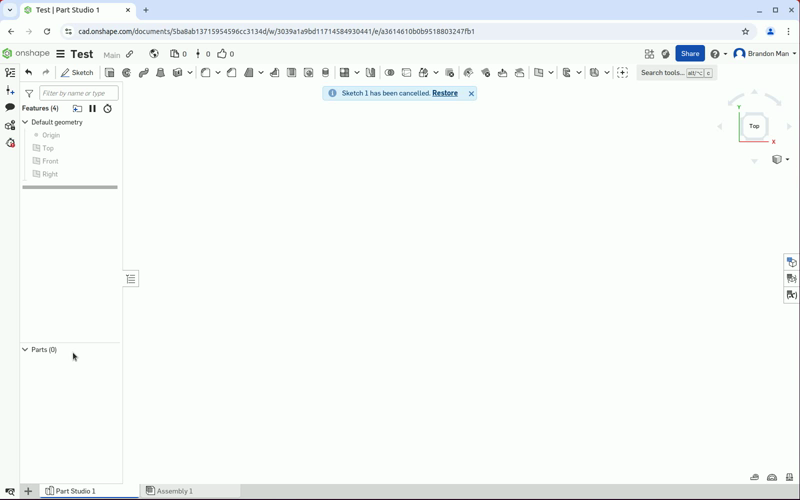
key(shift+p)
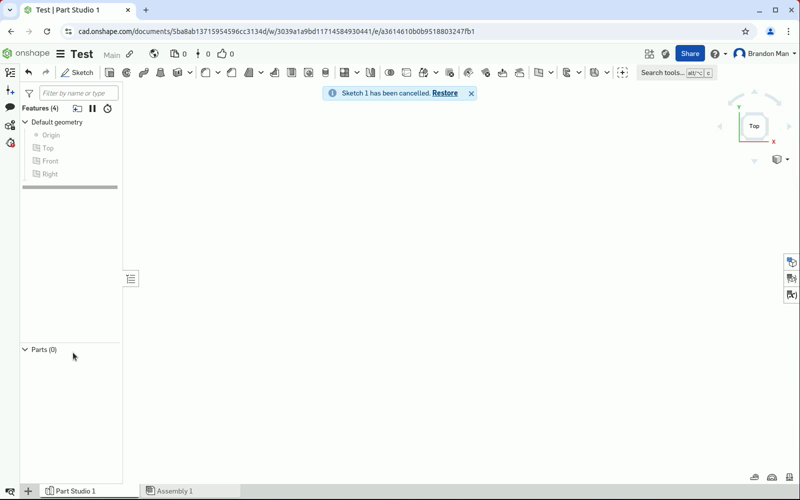
key(space)
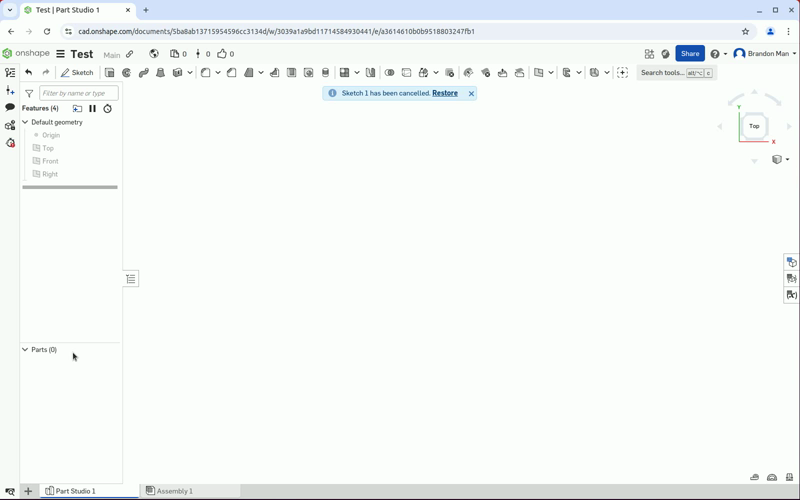
key_down(shift)
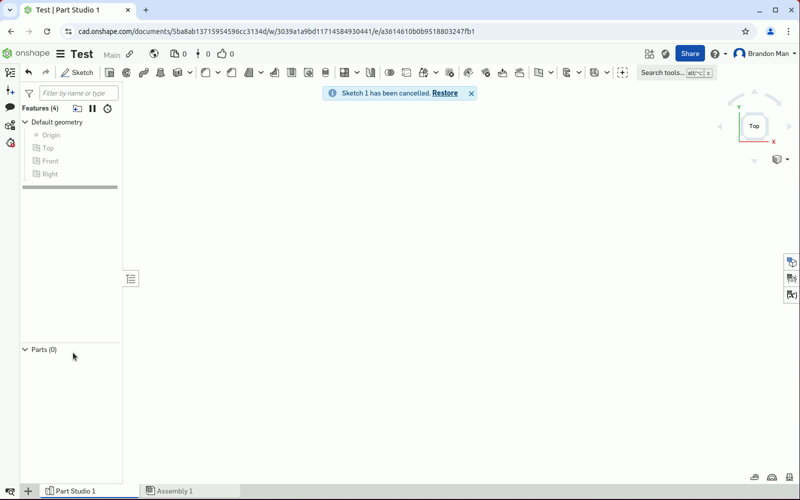
key(up)
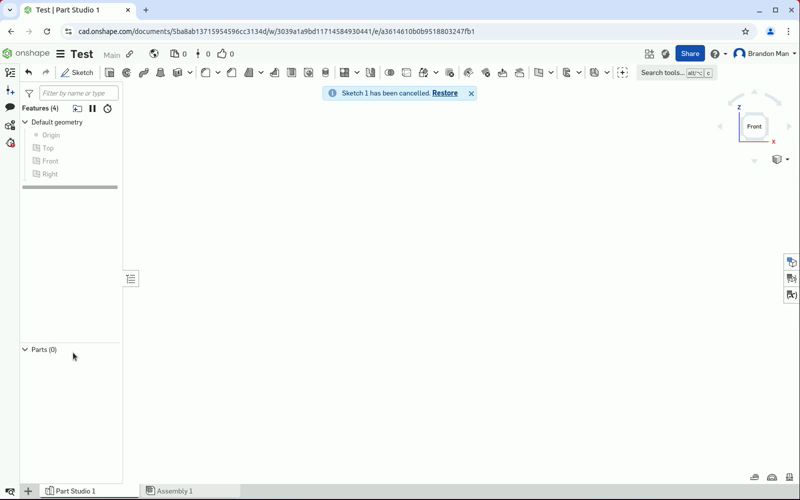
key_up(shift)
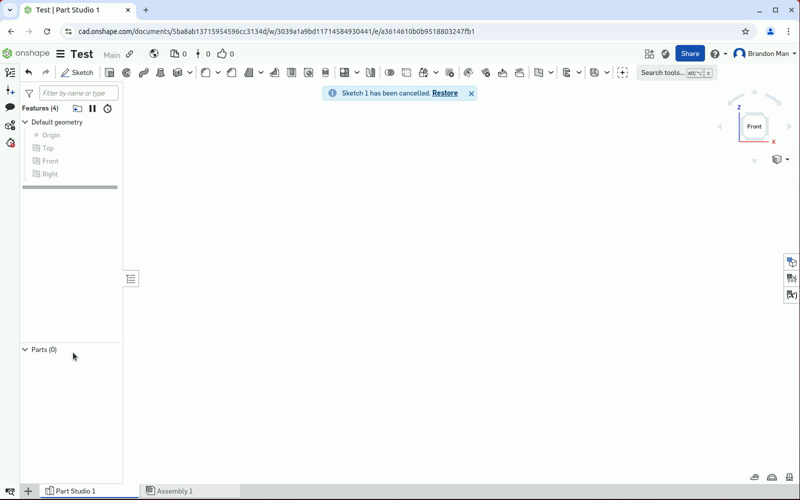
mouse_move(73, 352)
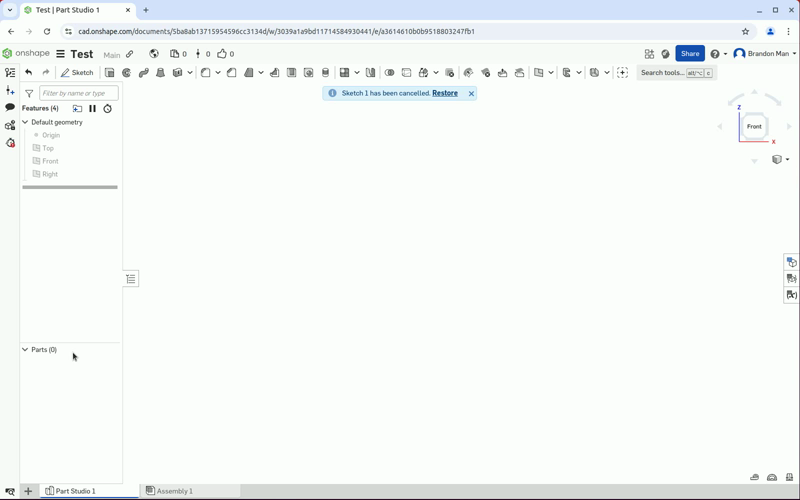
key(shift+y)
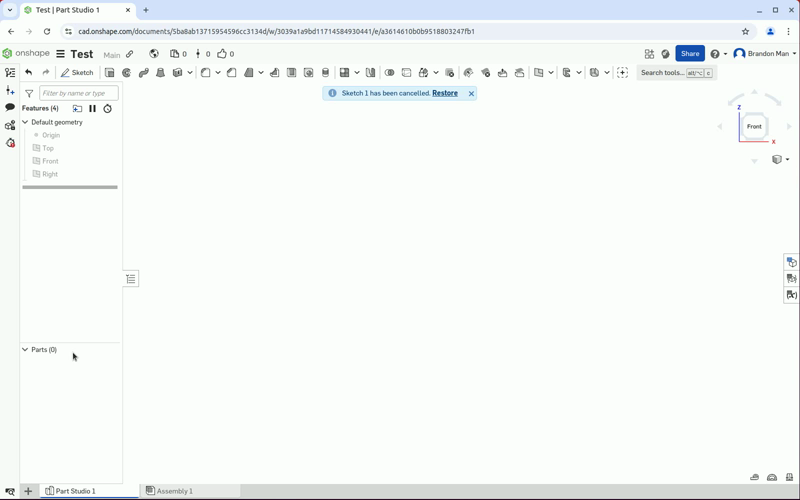
key(shift+s)
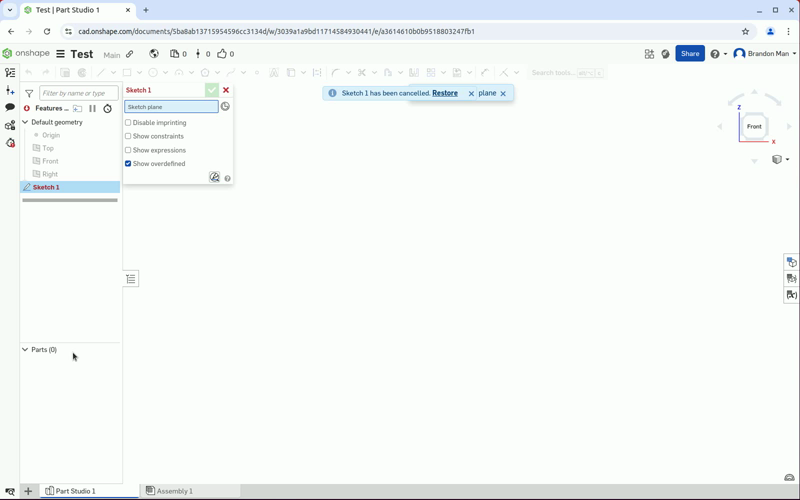
mouse_move(73, 163)
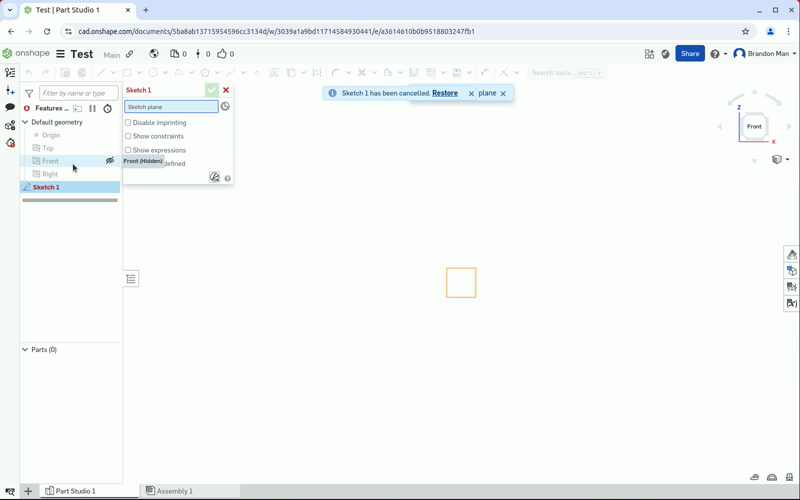
click(73, 163)
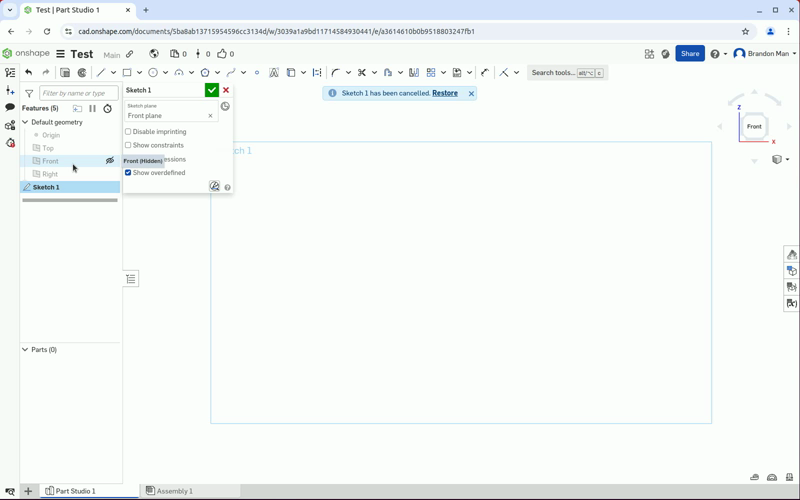
mouse_move(73, 352)
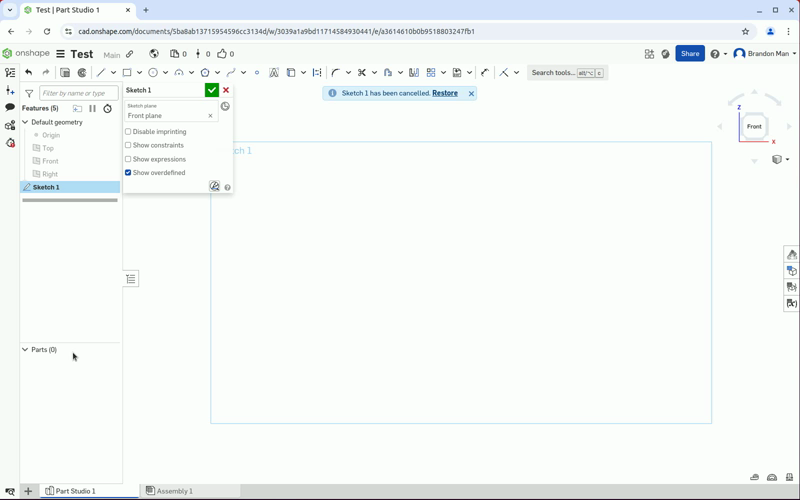
key(y)
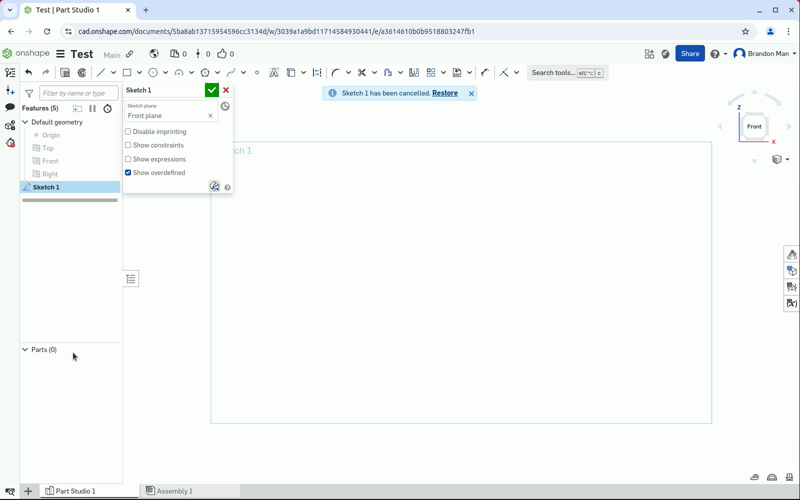
key(l)
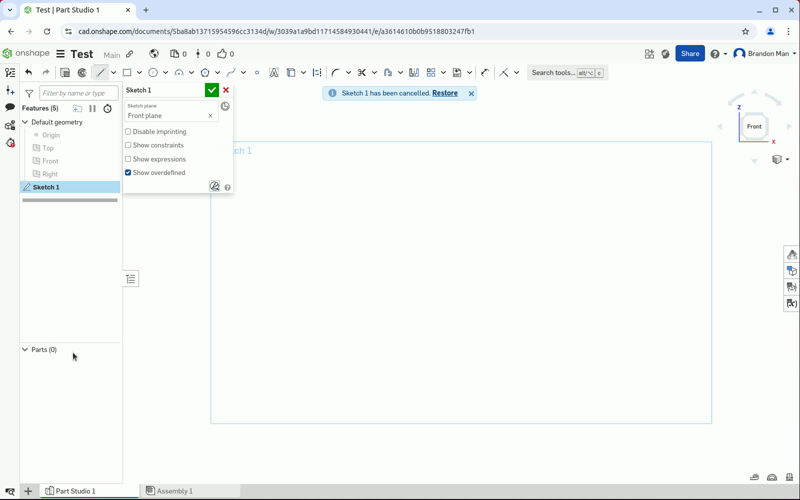
key_down(shift)
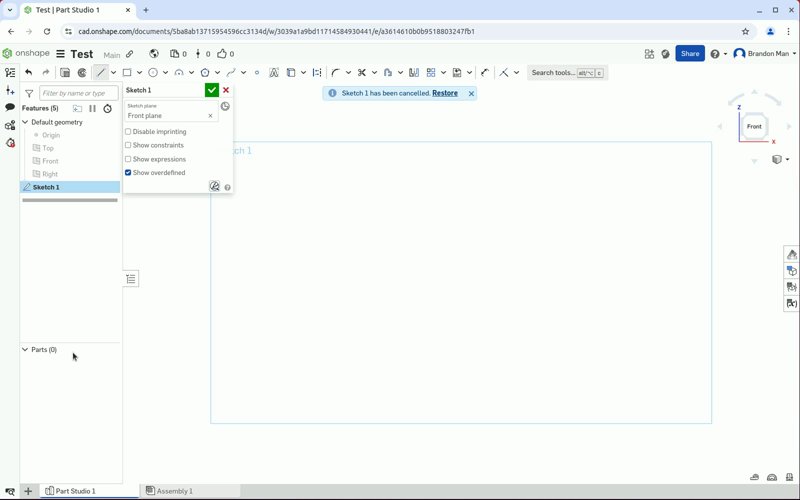
mouse_move(423, 395)
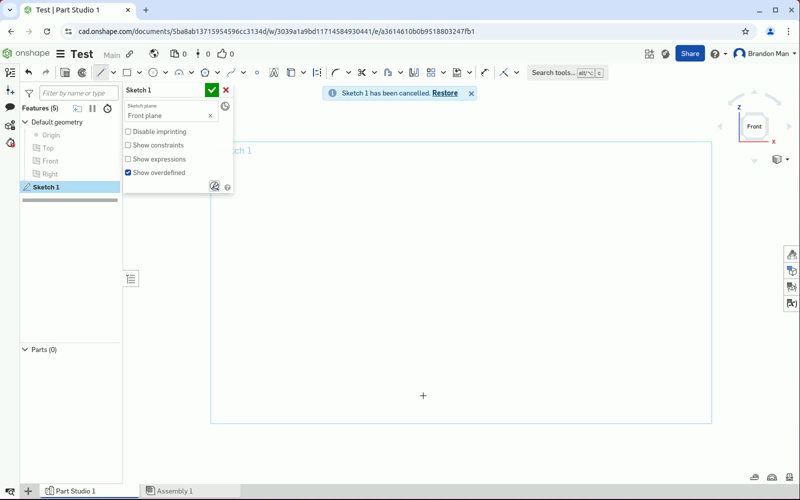
click(423, 395)
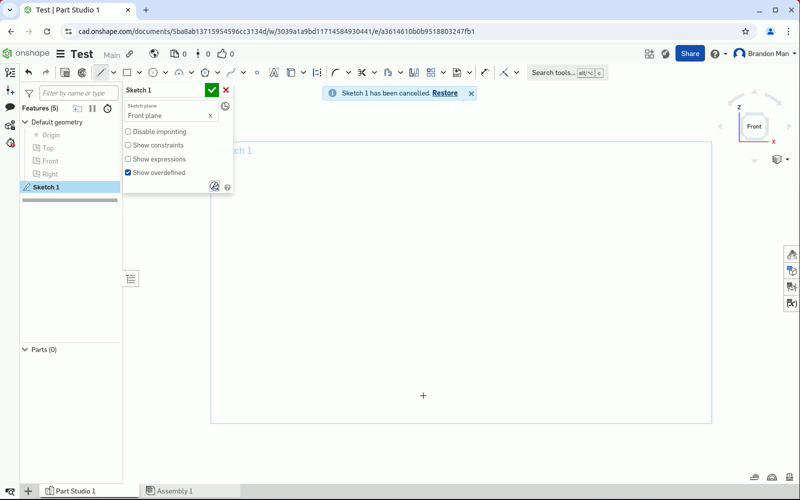
key_up(shift)
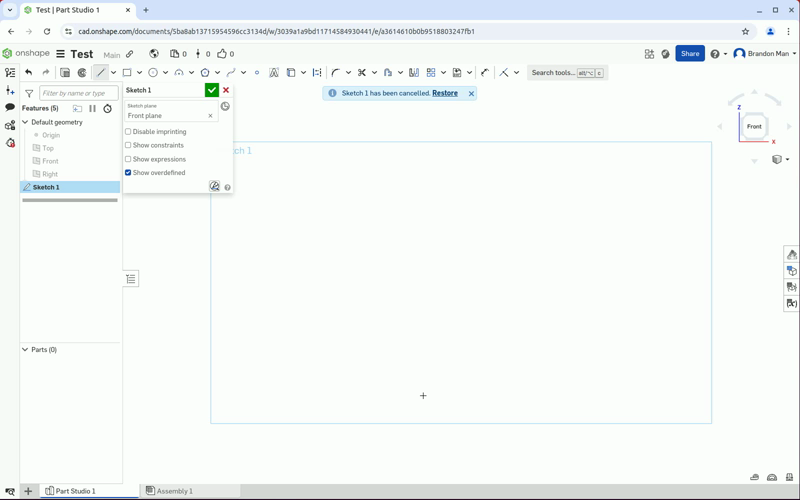
key_down(shift)
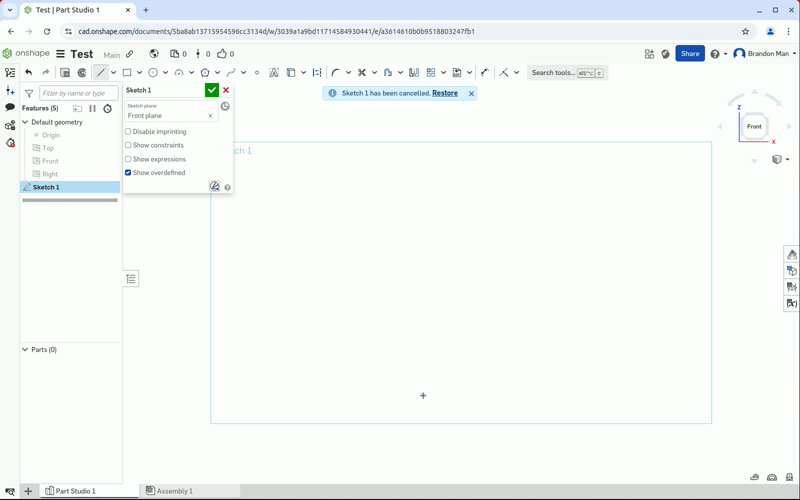
mouse_move(555, 395)
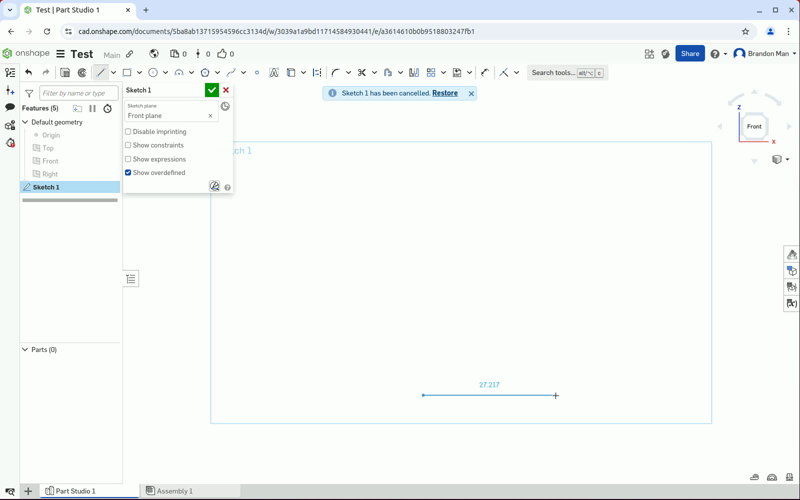
click(555, 395)
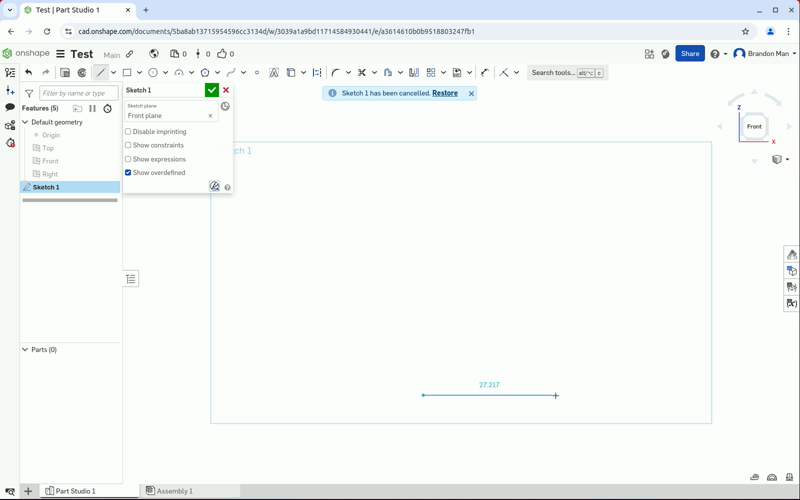
key_up(shift)
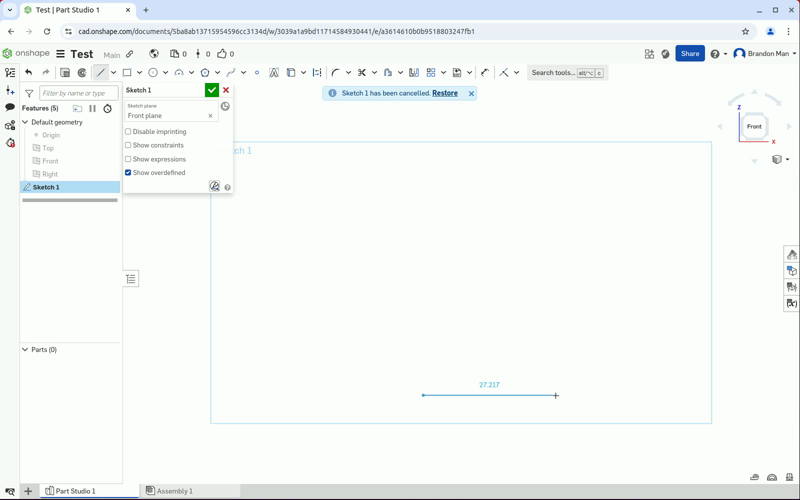
key_down(shift)
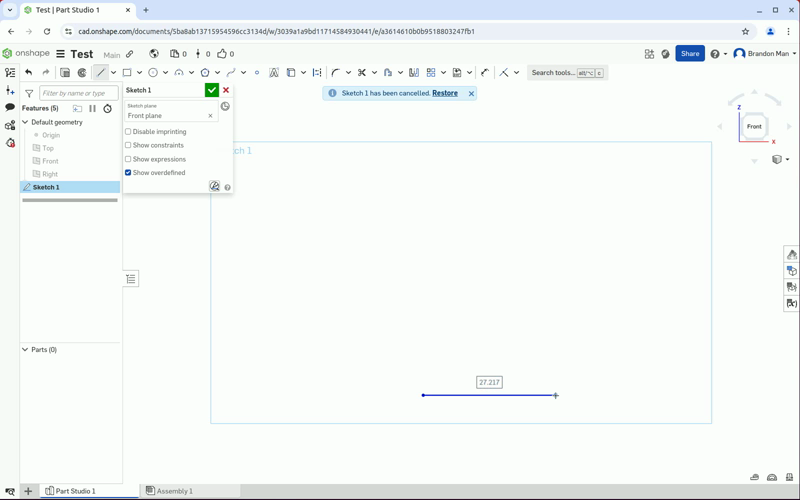
mouse_move(555, 328)
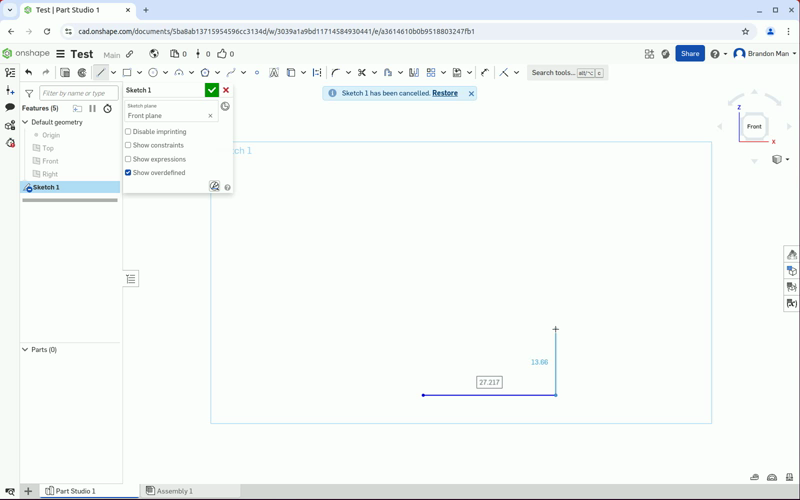
click(555, 328)
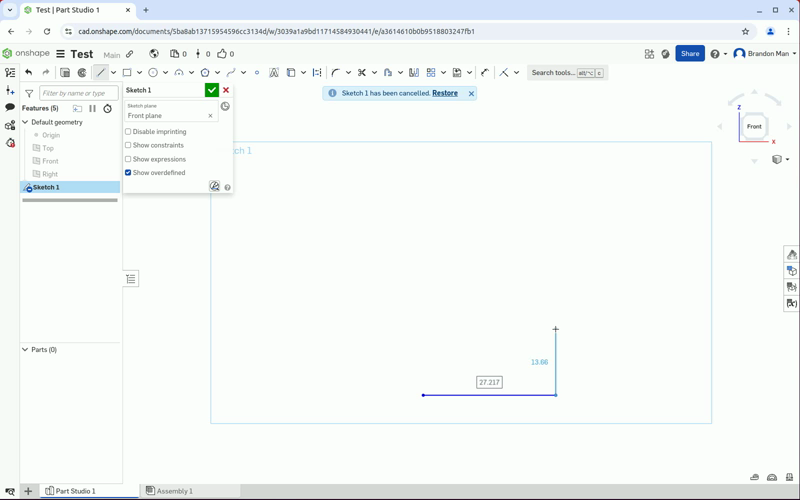
key_up(shift)
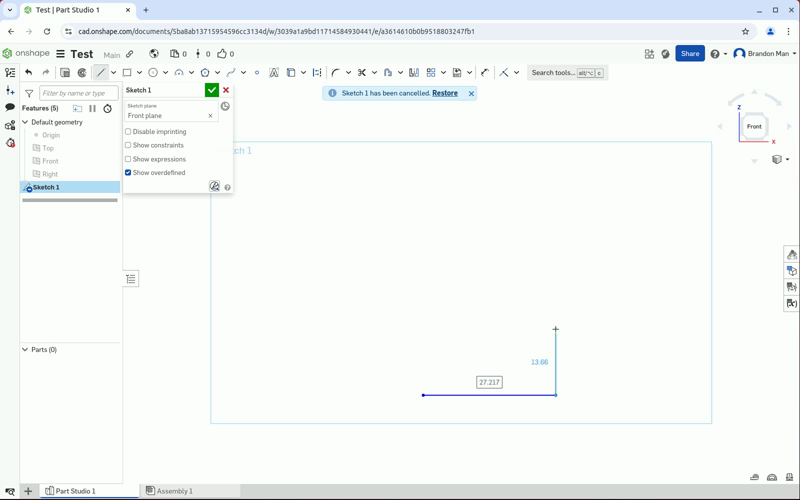
key_down(shift)
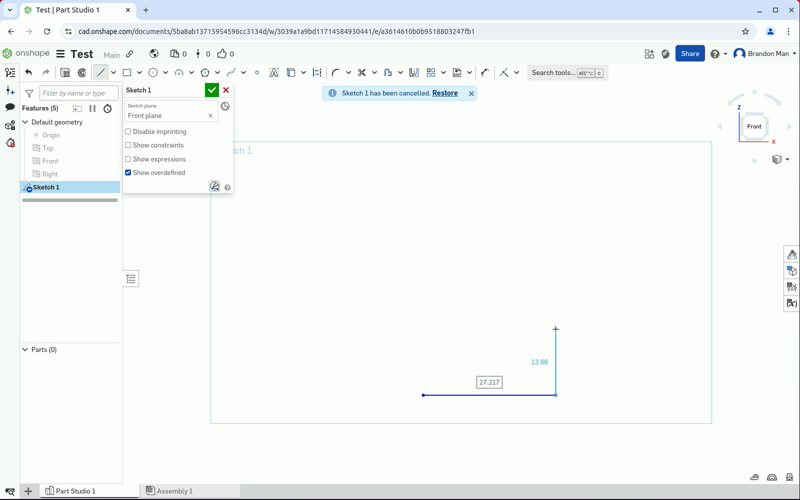
mouse_move(423, 328)
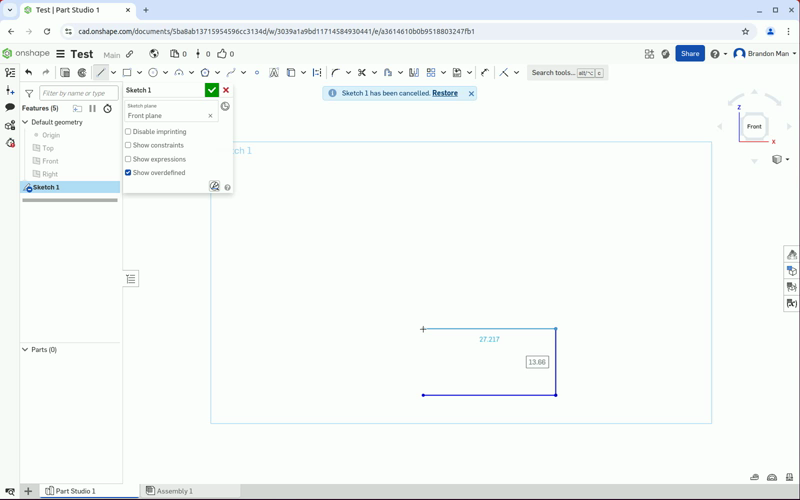
click(423, 328)
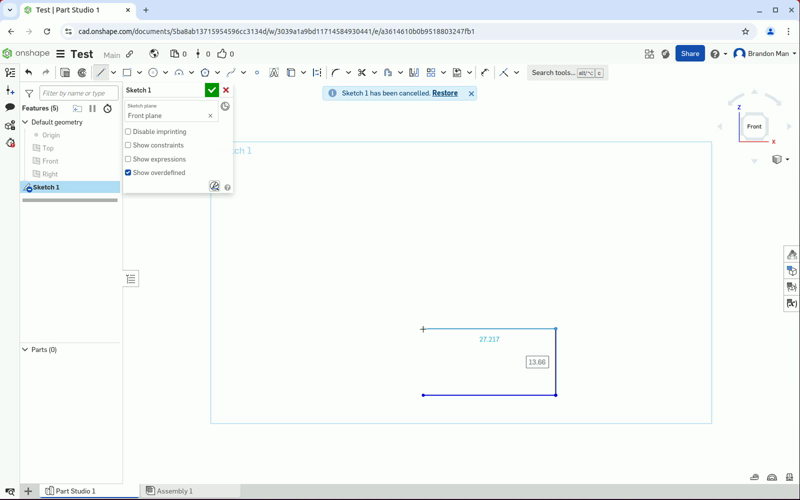
key_up(shift)
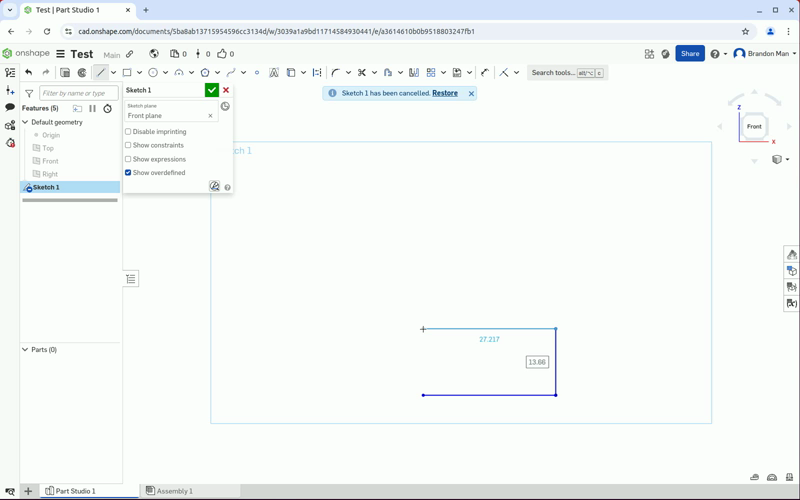
key_down(shift)
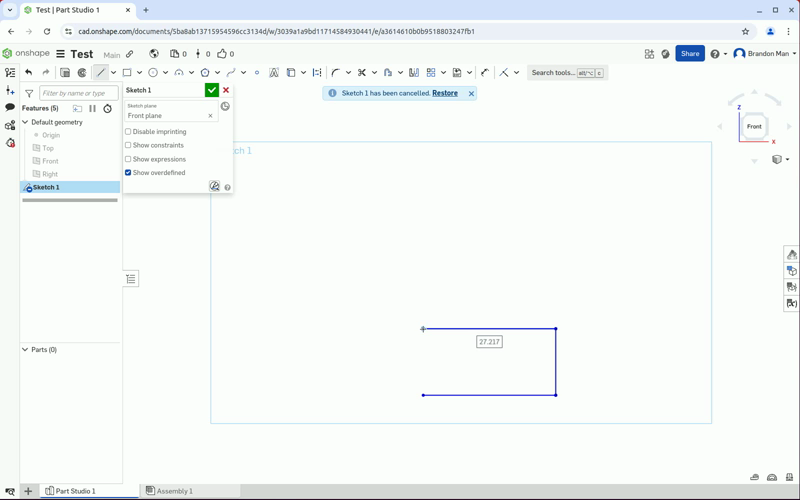
mouse_move(423, 395)
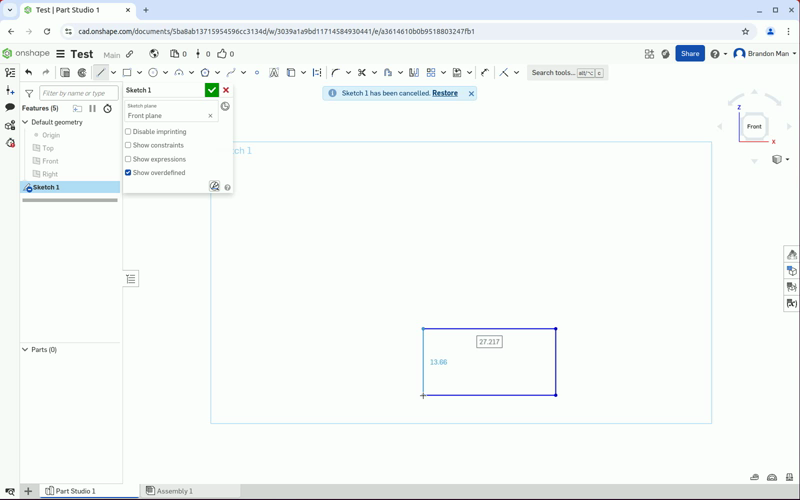
key_up(shift)
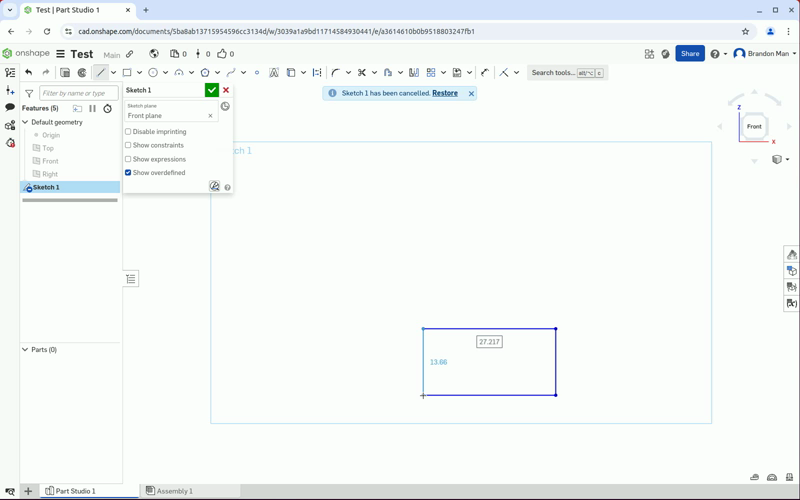
click(423, 395)
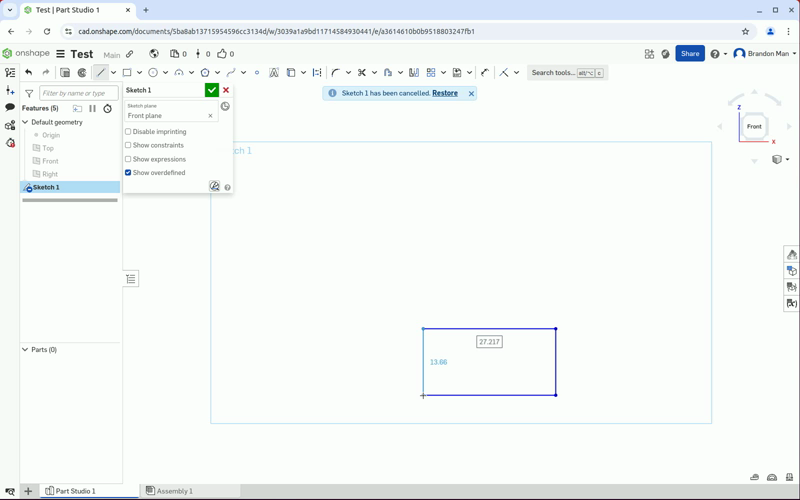
key(esc)
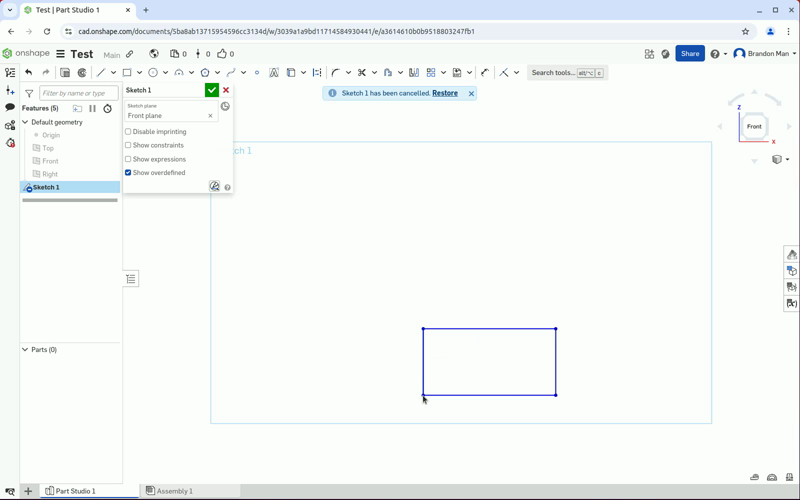
mouse_move(522, 353)
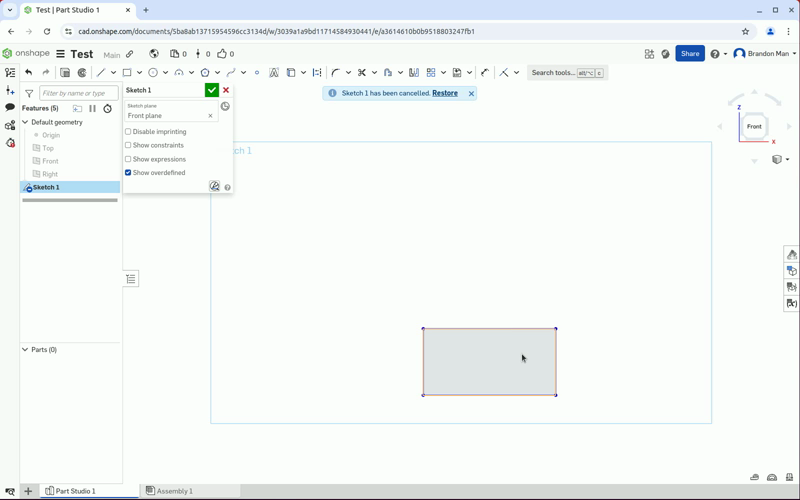
click(522, 353)
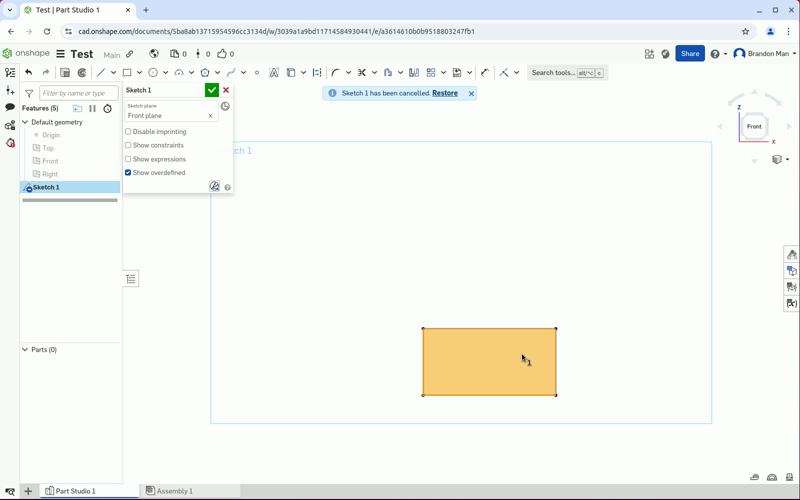
mouse_move(73, 352)
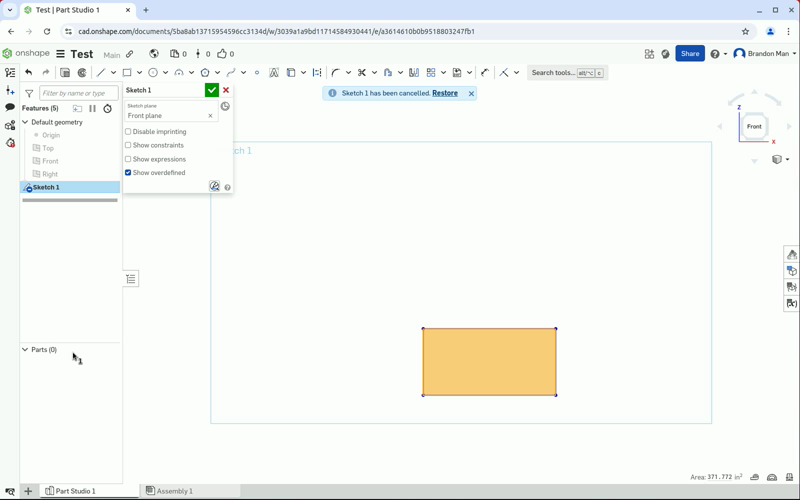
key(shift+y)
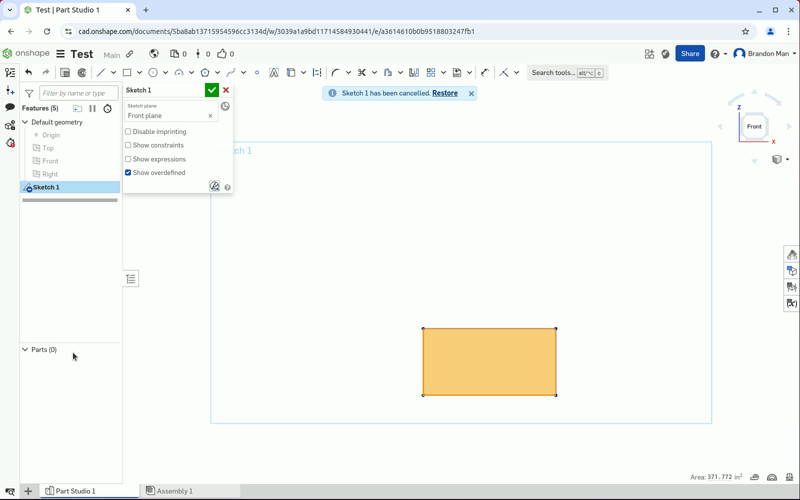
key(shift+e)
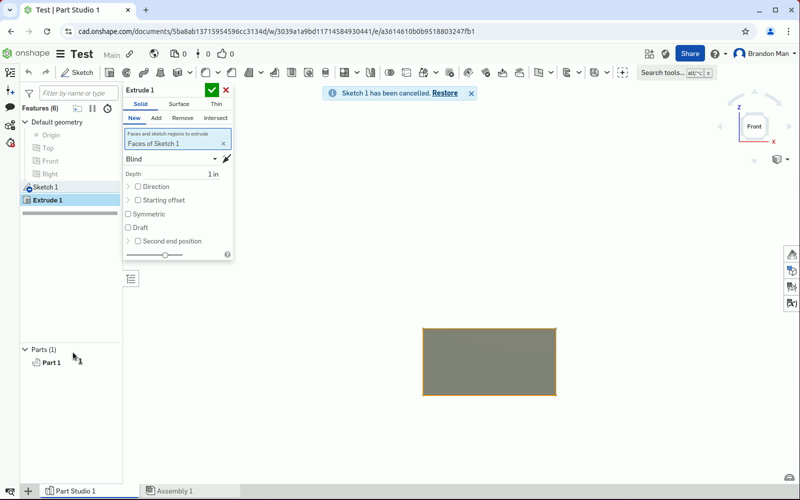
mouse_move(143, 106)
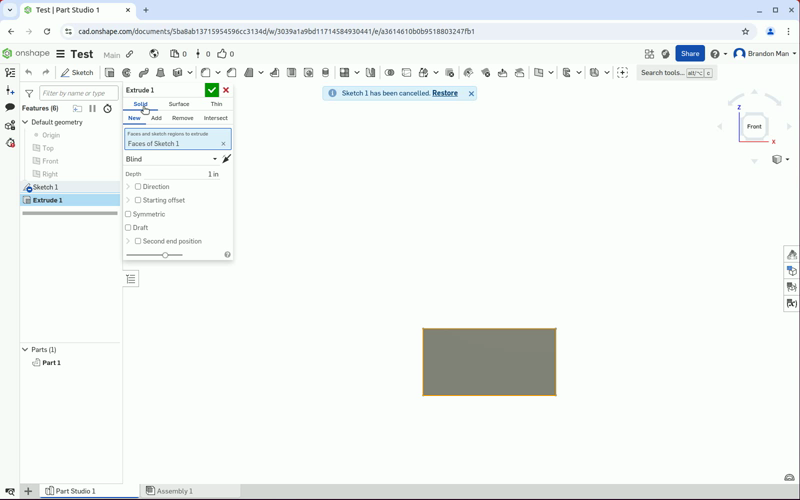
click(143, 106)
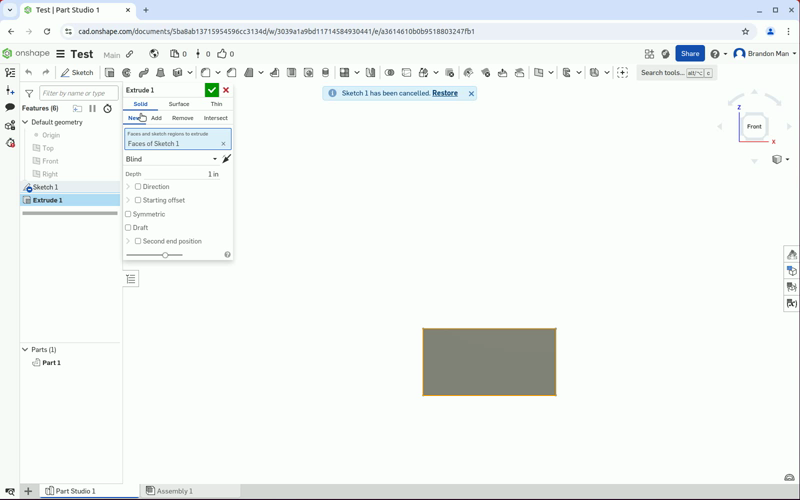
mouse_move(137, 120)
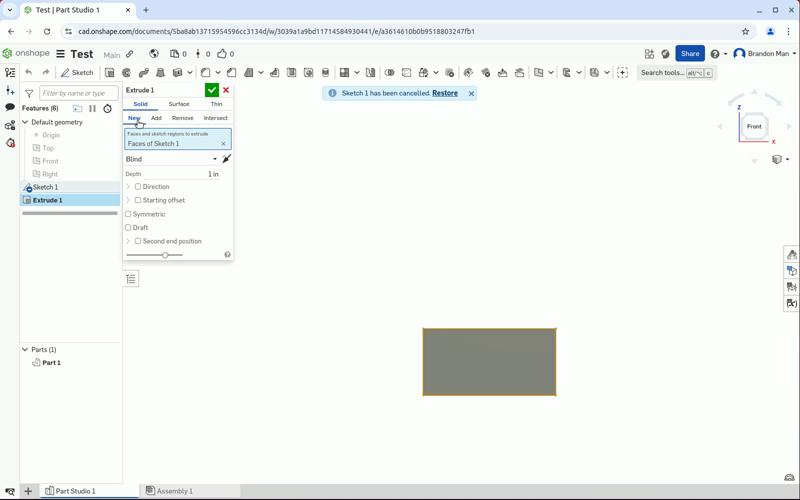
click(137, 120)
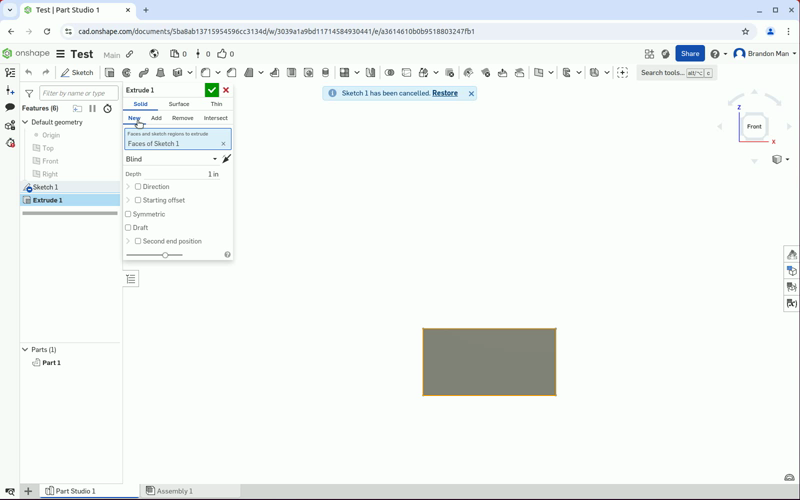
key(tab, 4)
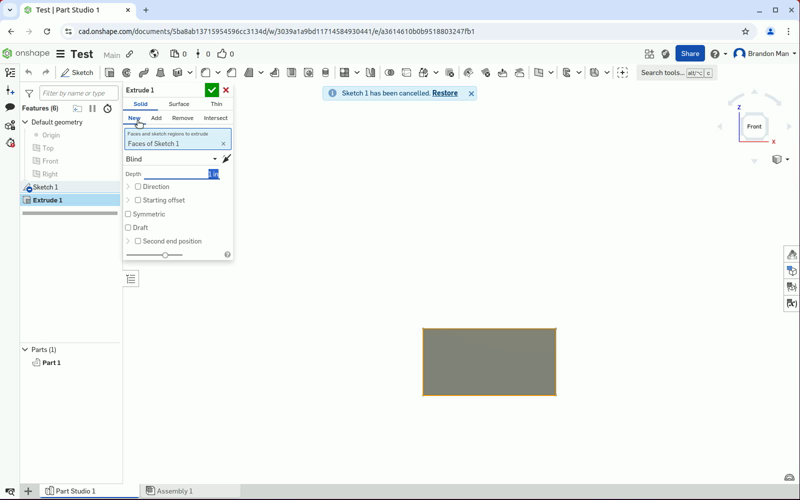
text(5.777)
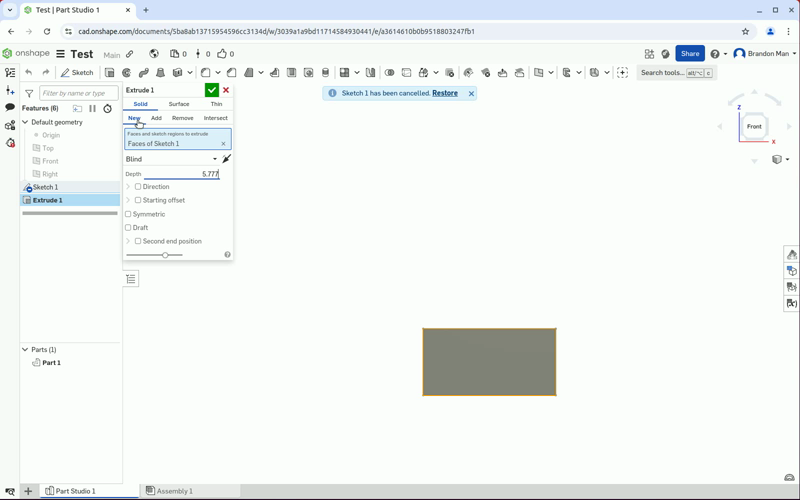
key(enter)
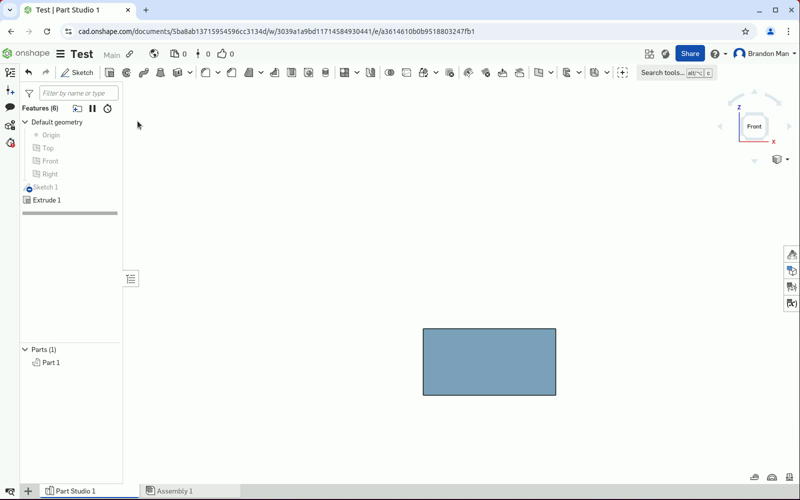
key(shift+h)
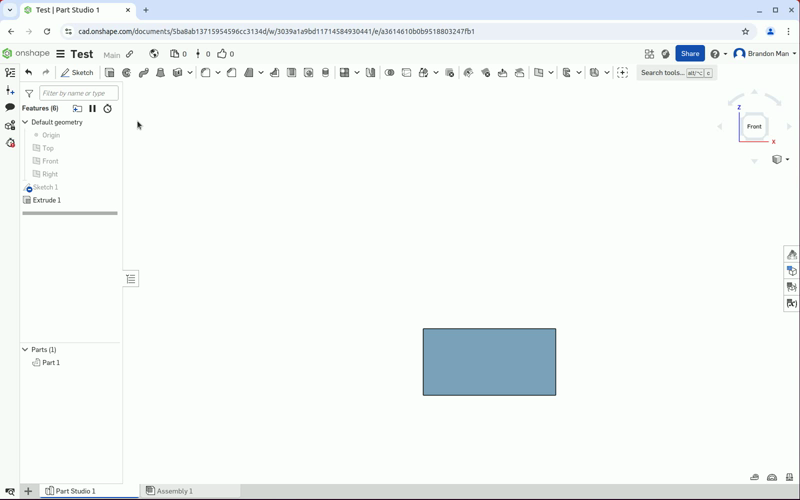
key(shift+h)
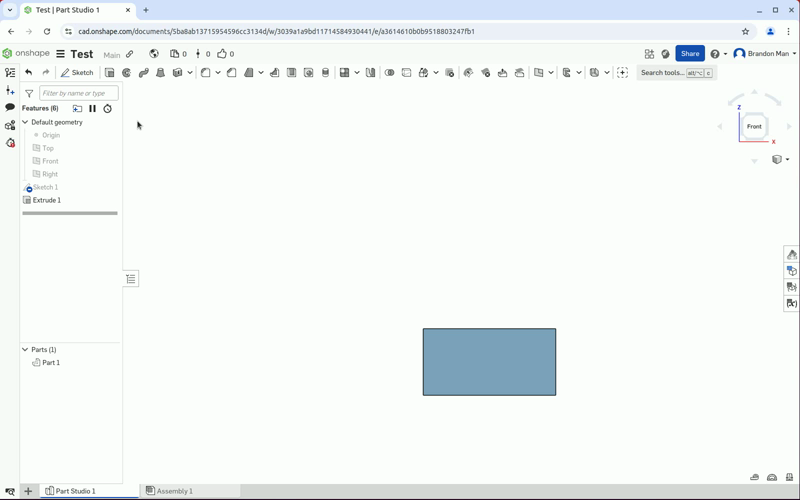
mouse_move(73, 189)
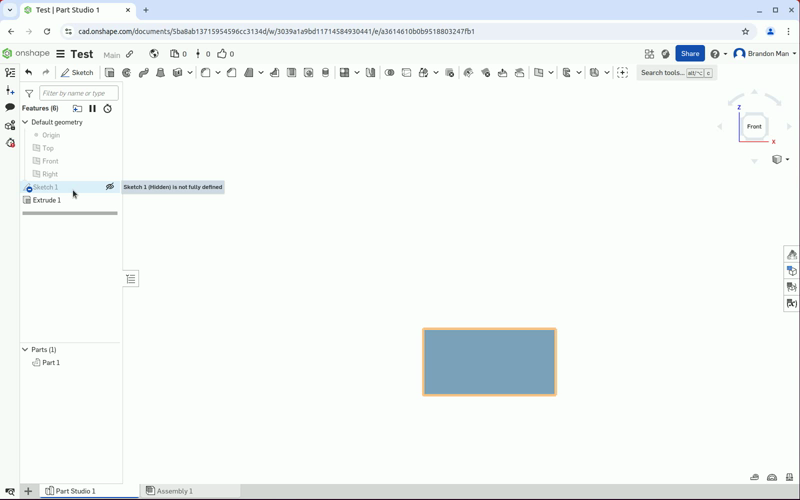
click(73, 189)
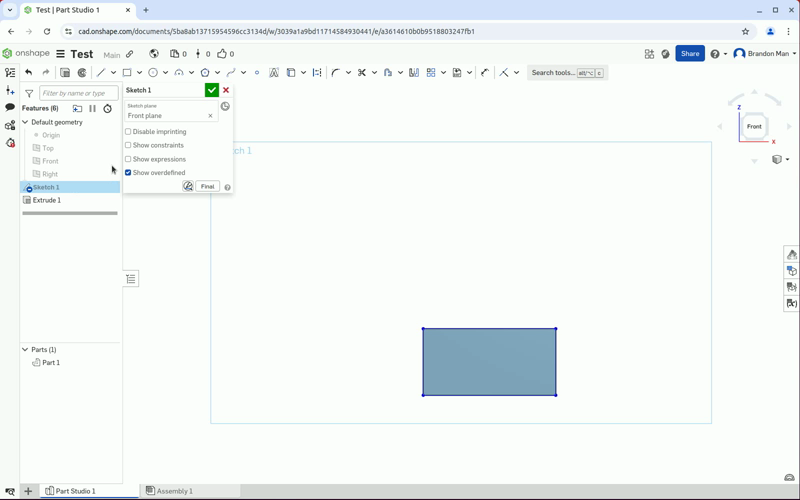
mouse_move(229, 92)
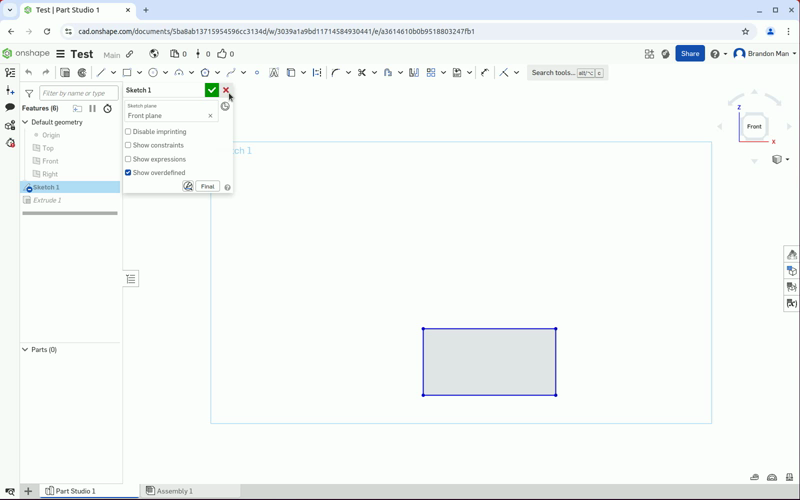
click(229, 92)
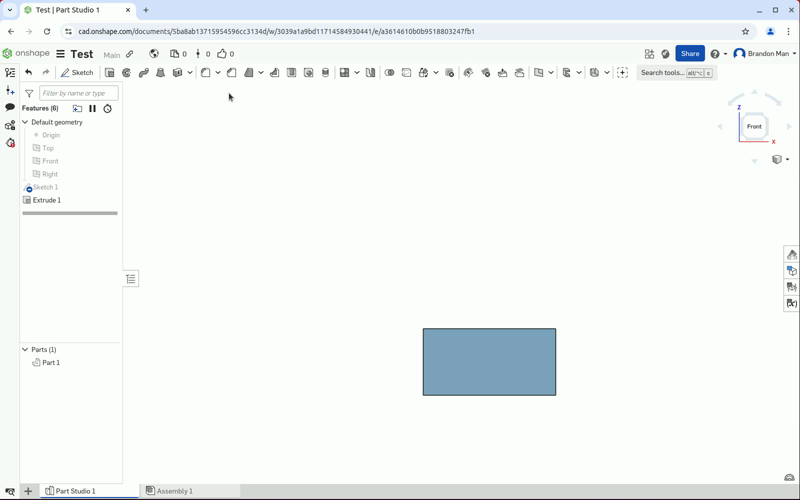
mouse_move(541, 75)
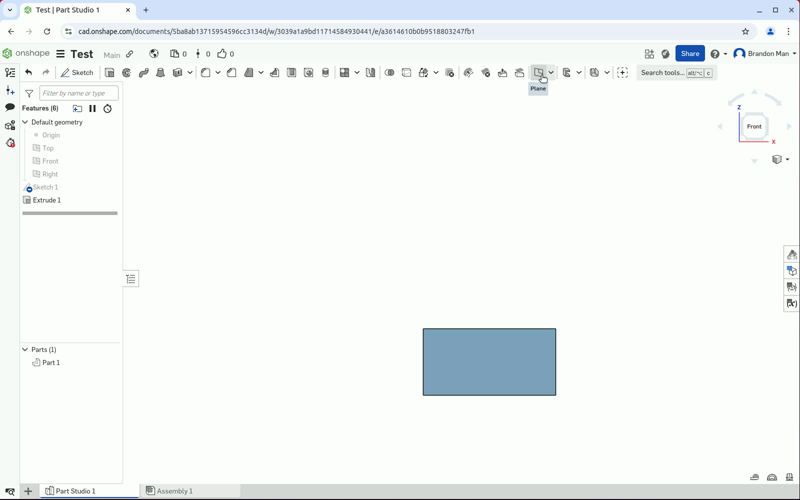
click(541, 75)
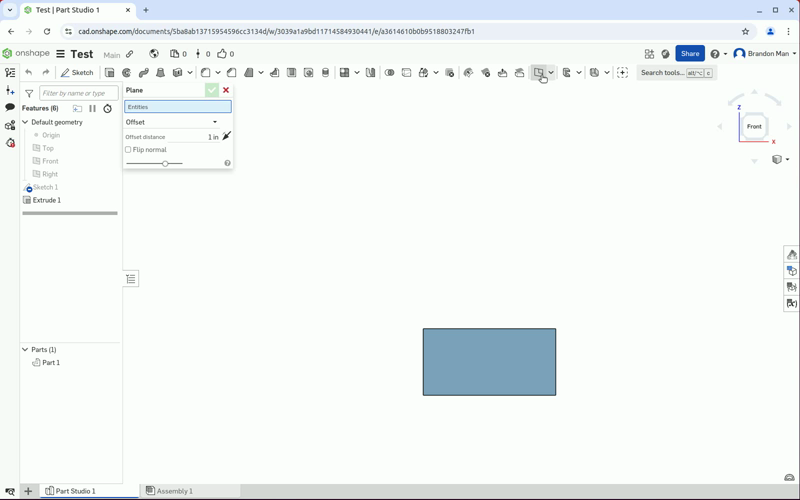
mouse_move(73, 163)
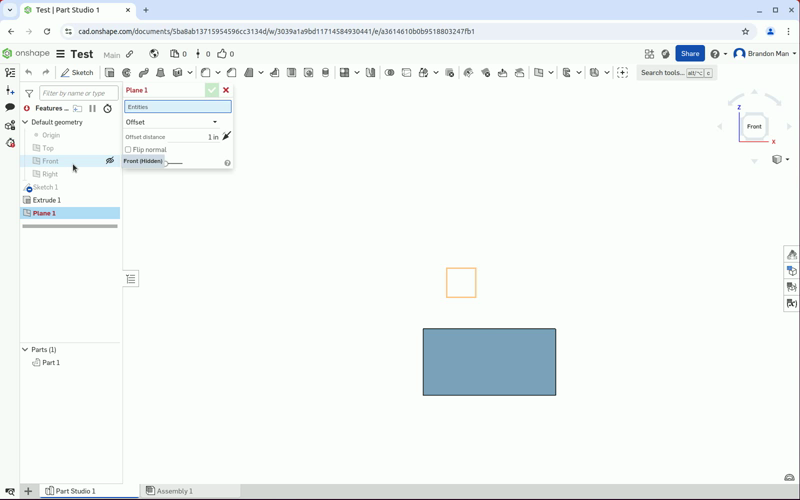
click(73, 163)
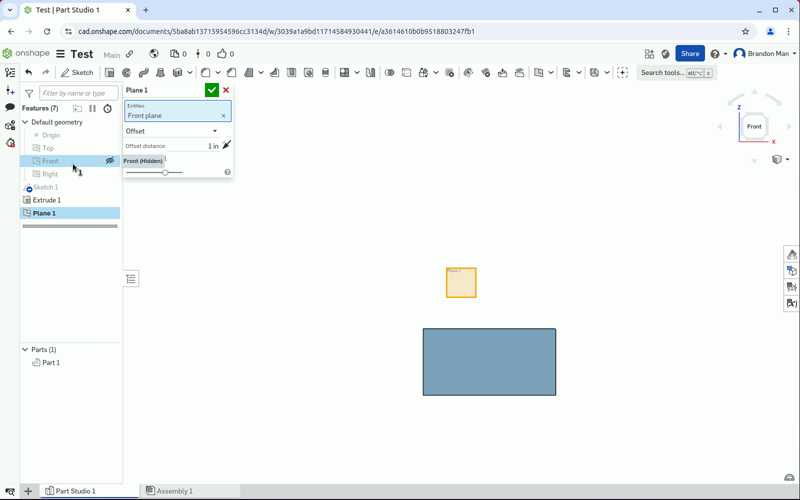
key(tab, 2)
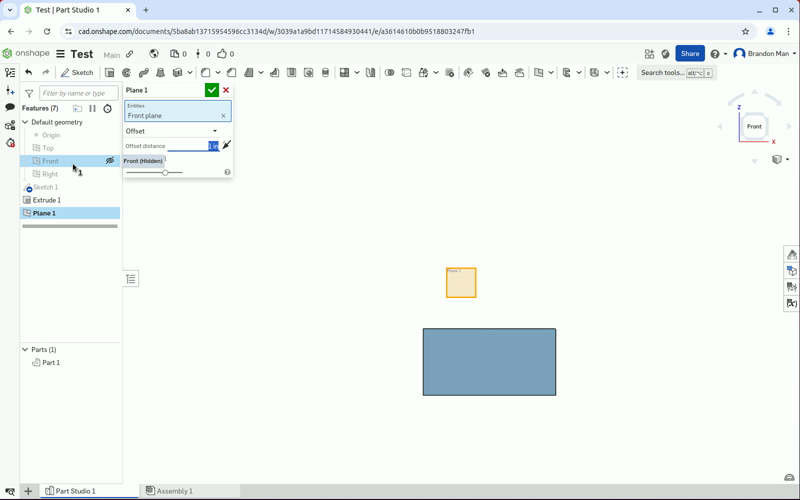
text(5.792)
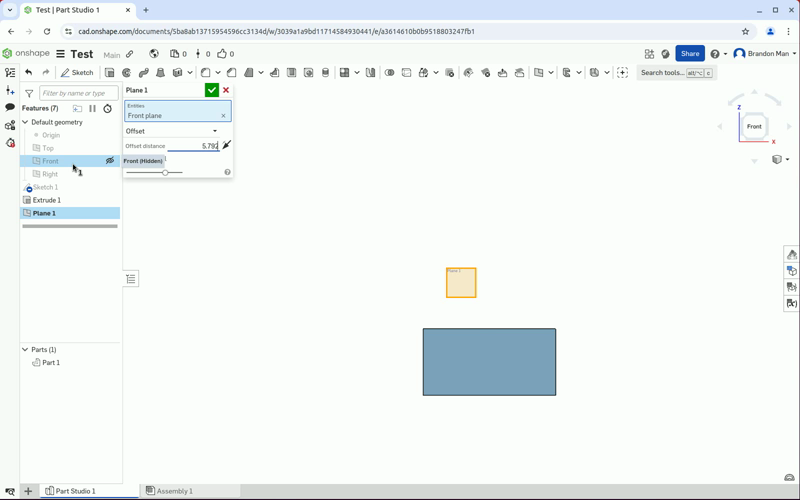
key(enter, 2)
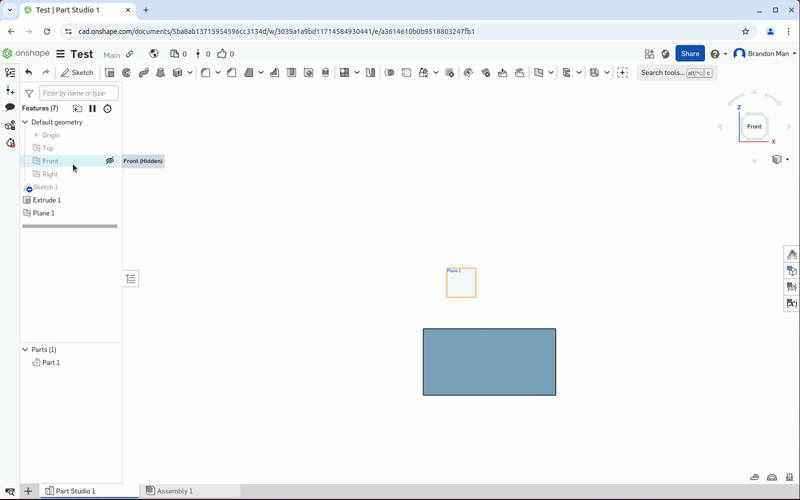
key(shift+s)
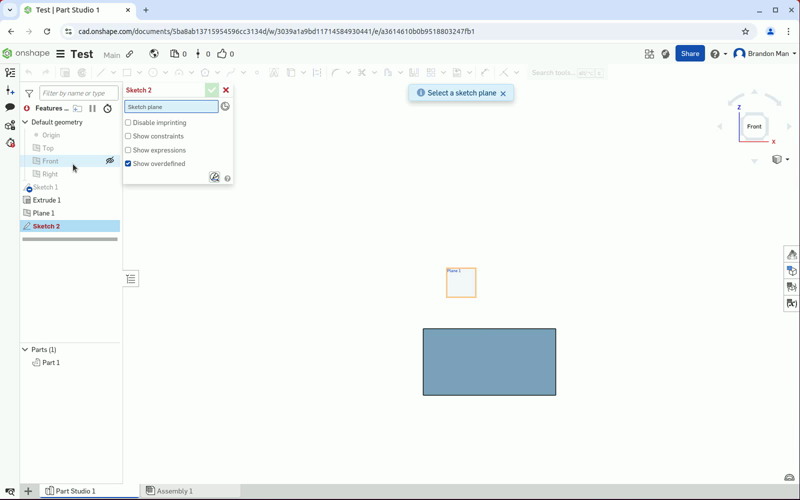
mouse_move(73, 215)
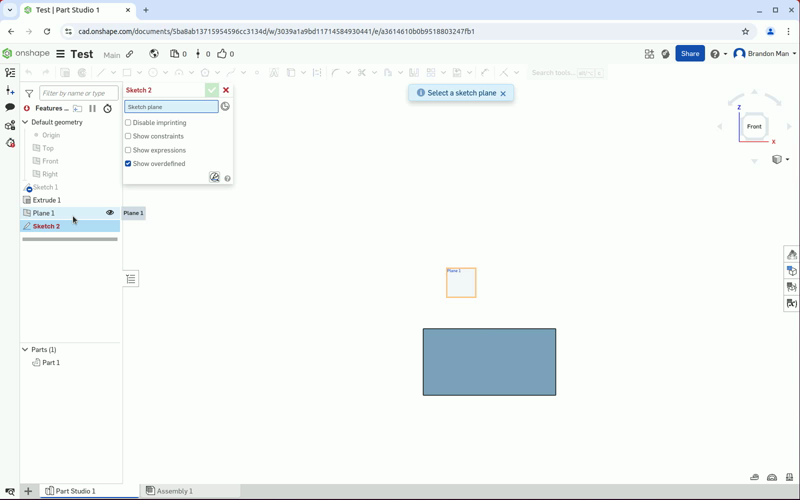
click(73, 215)
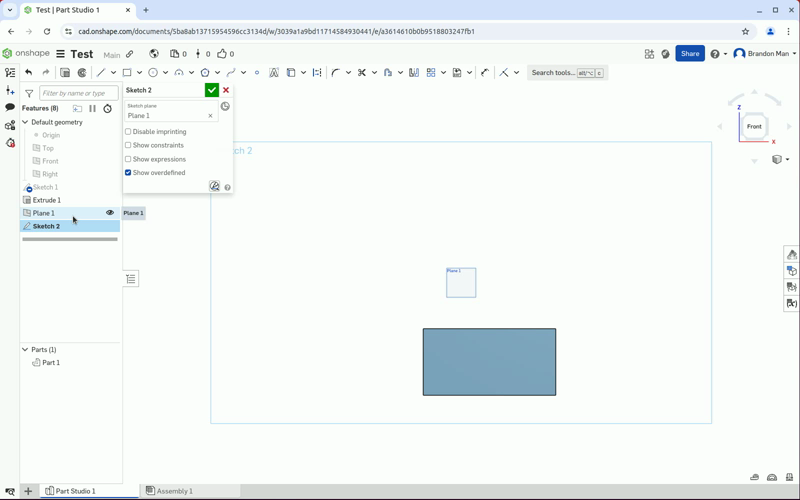
mouse_move(73, 352)
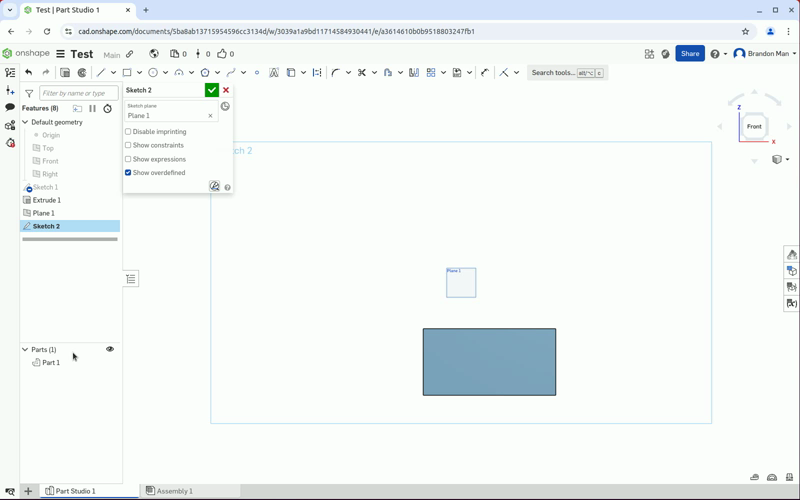
key(y)
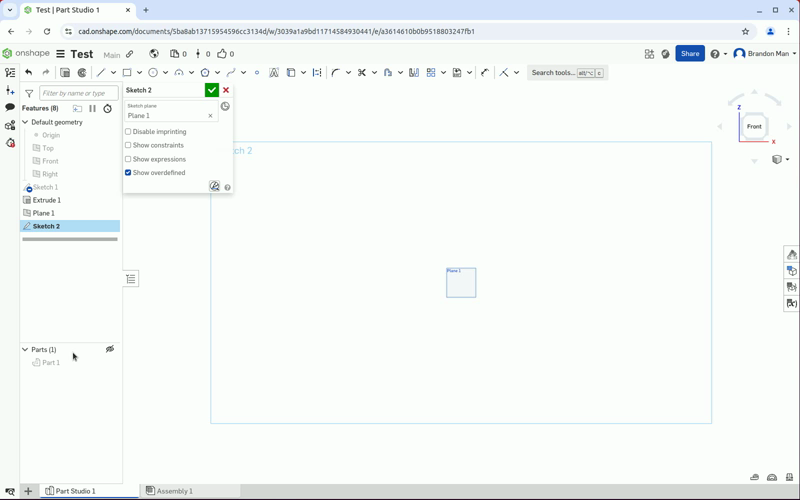
key(l)
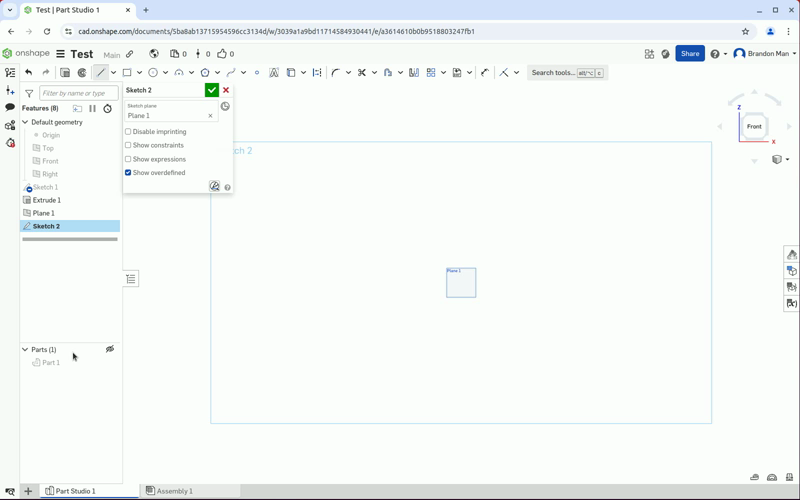
key_down(shift)
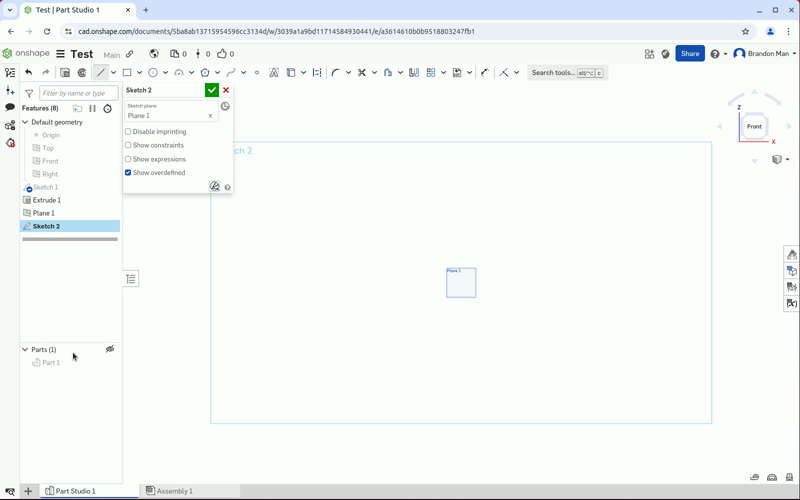
mouse_move(423, 384)
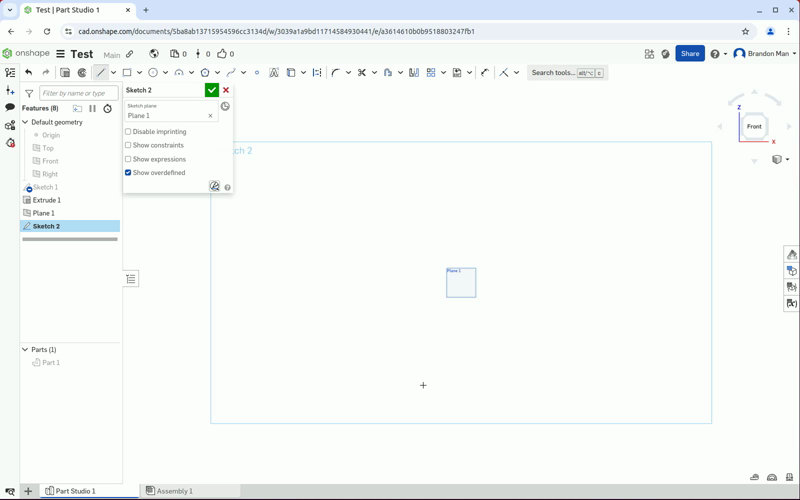
click(423, 384)
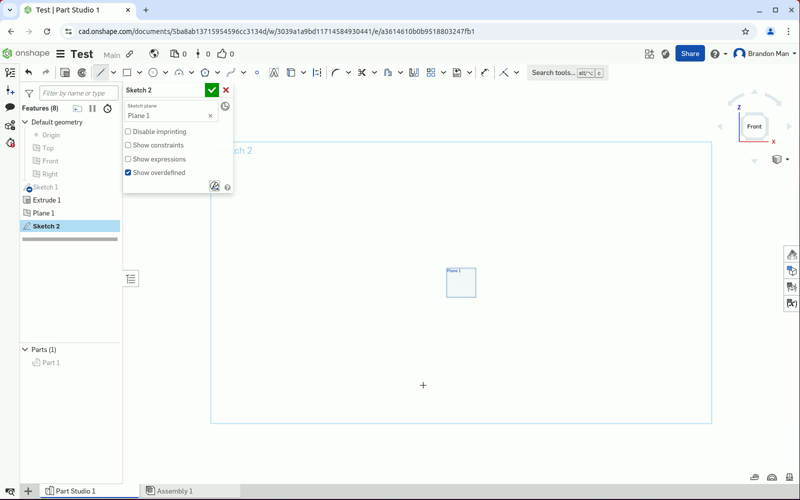
key_up(shift)
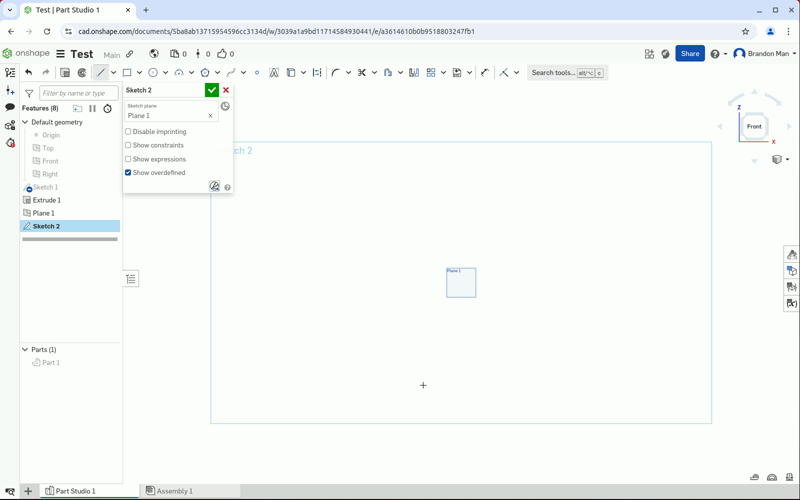
key_down(shift)
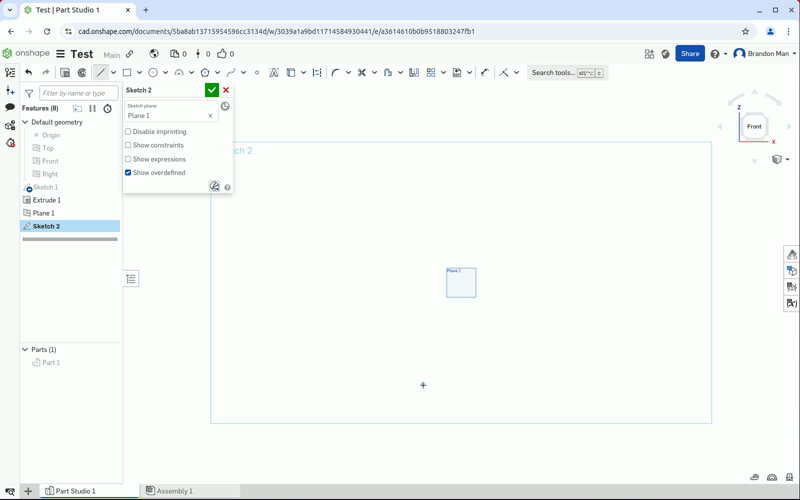
mouse_move(501, 384)
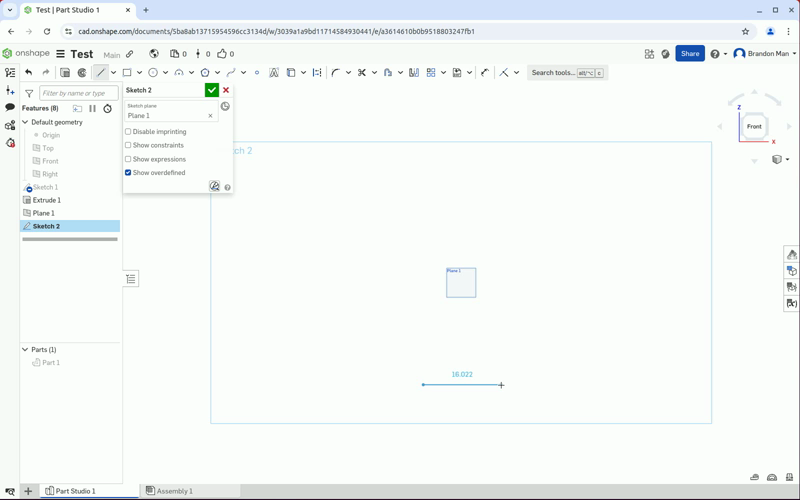
click(501, 384)
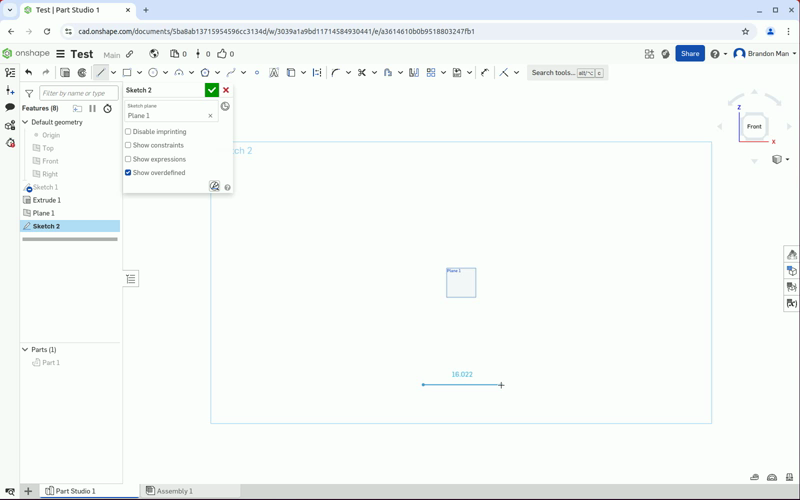
key_up(shift)
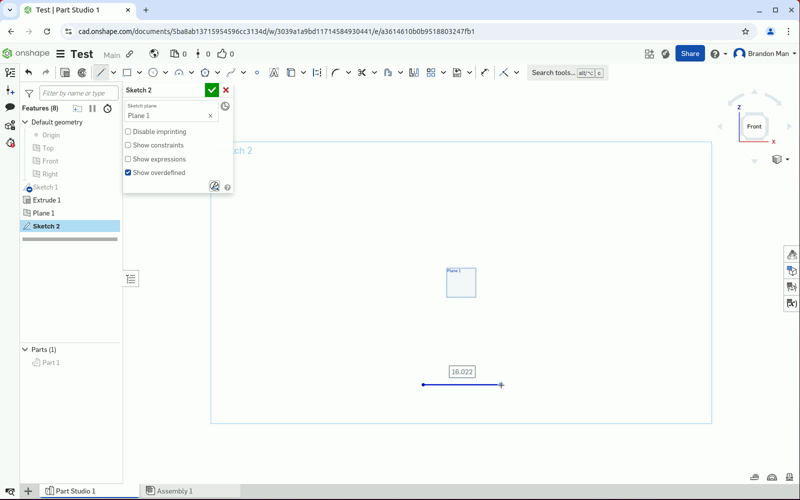
key_down(shift)
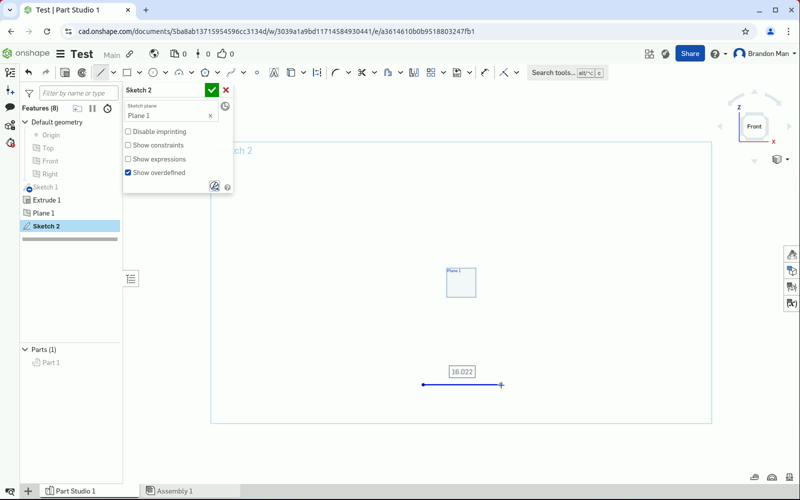
mouse_move(531, 384)
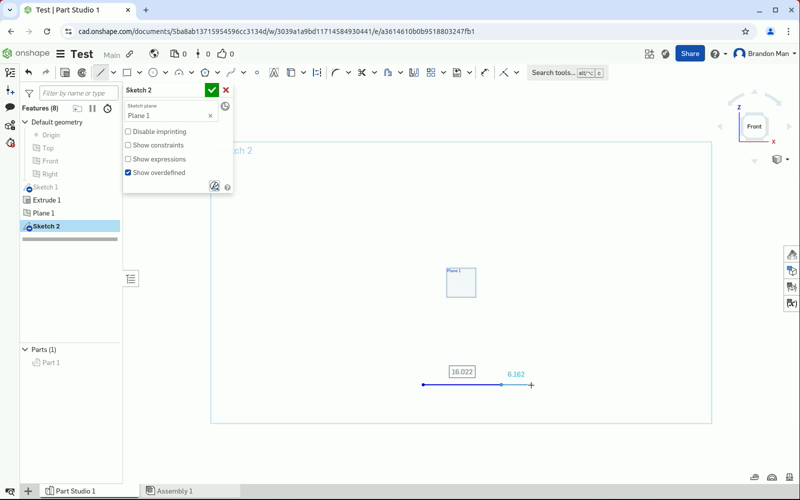
mouse_move(501, 340)
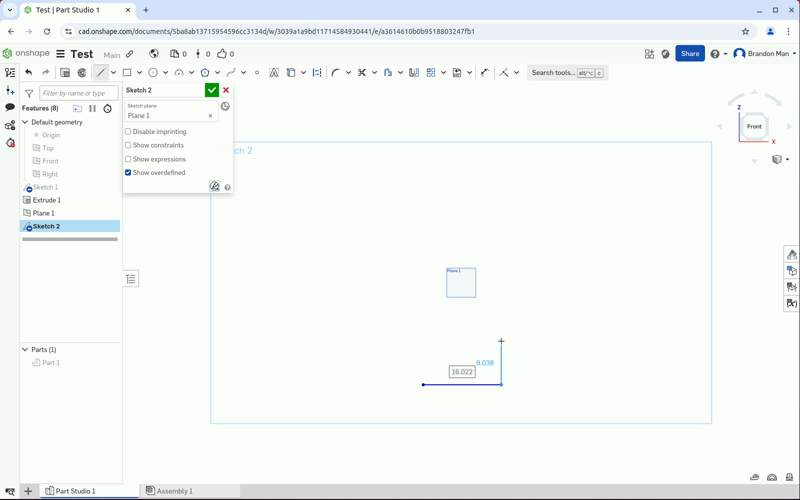
click(501, 340)
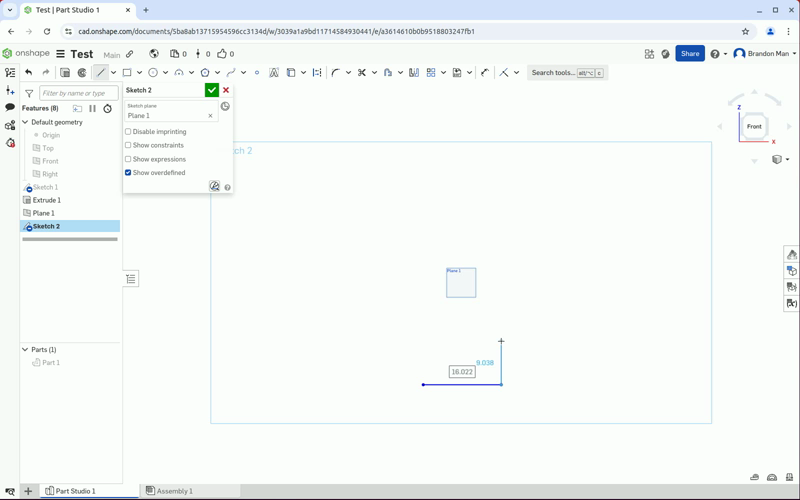
key_up(shift)
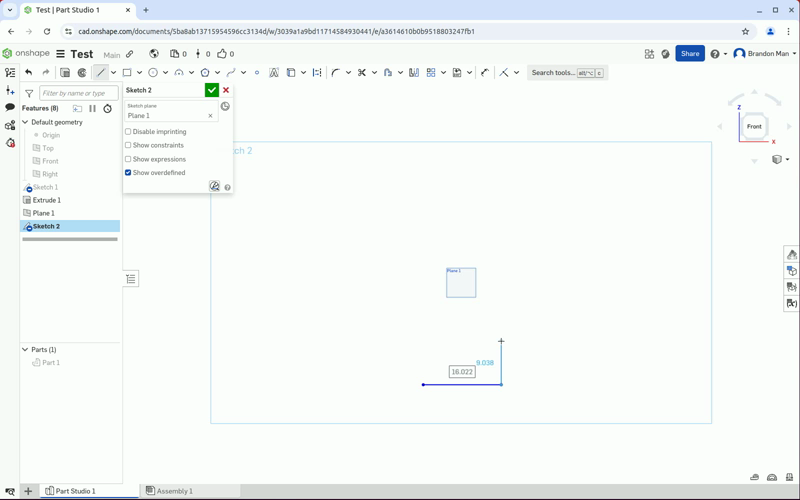
key_down(shift)
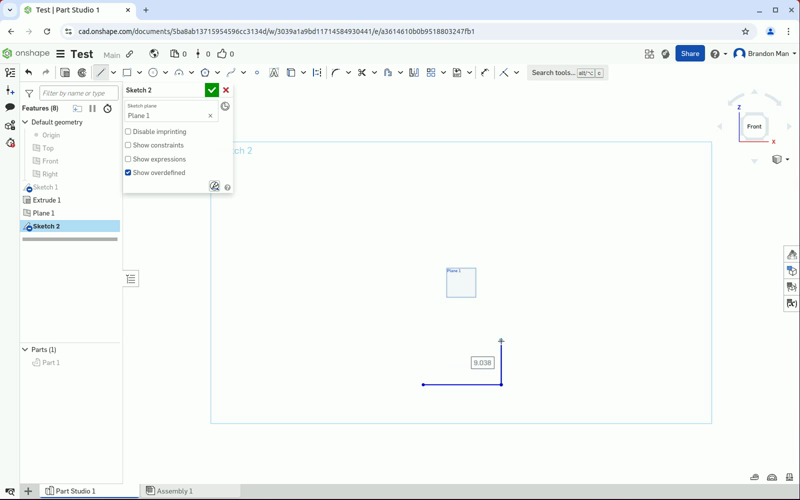
mouse_move(423, 340)
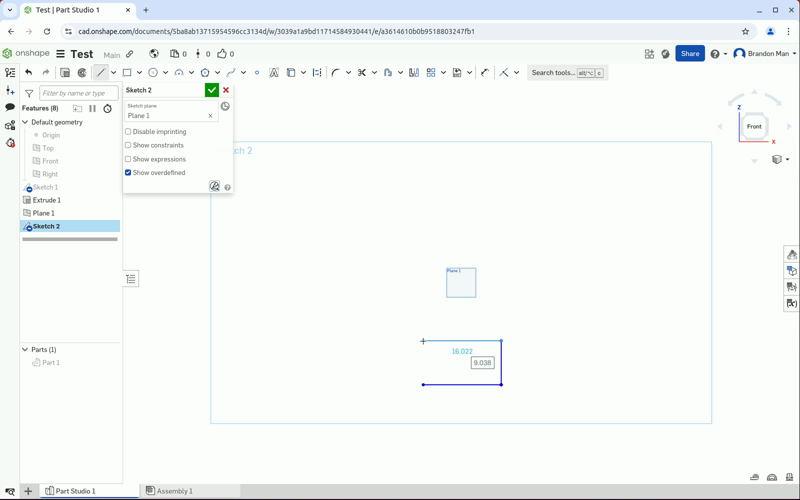
click(423, 340)
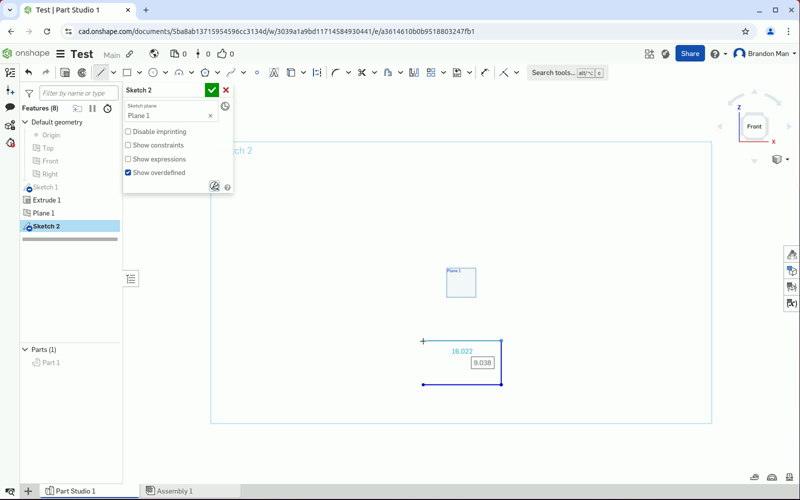
key_up(shift)
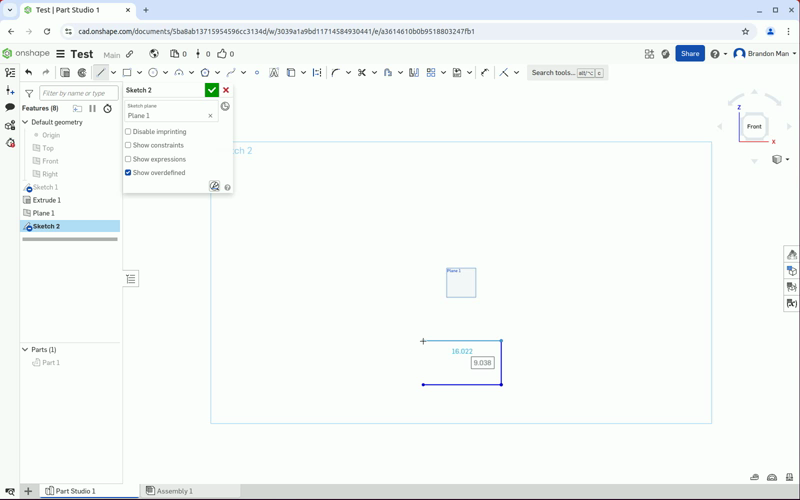
mouse_move(453, 340)
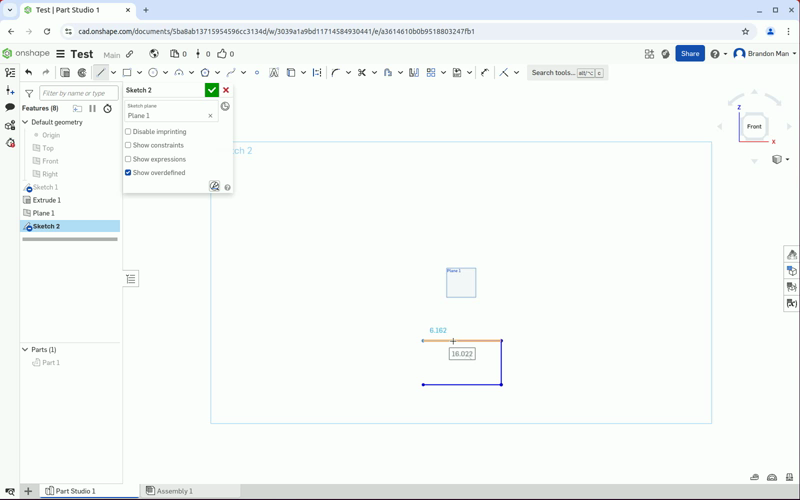
key_down(shift)
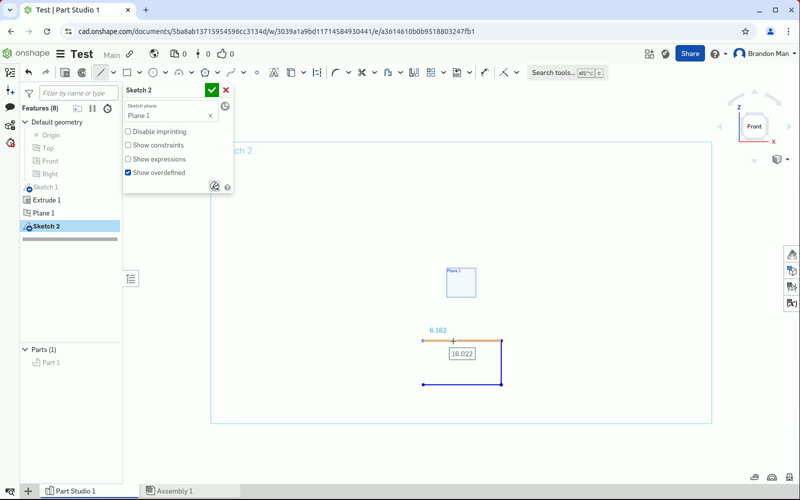
mouse_move(423, 384)
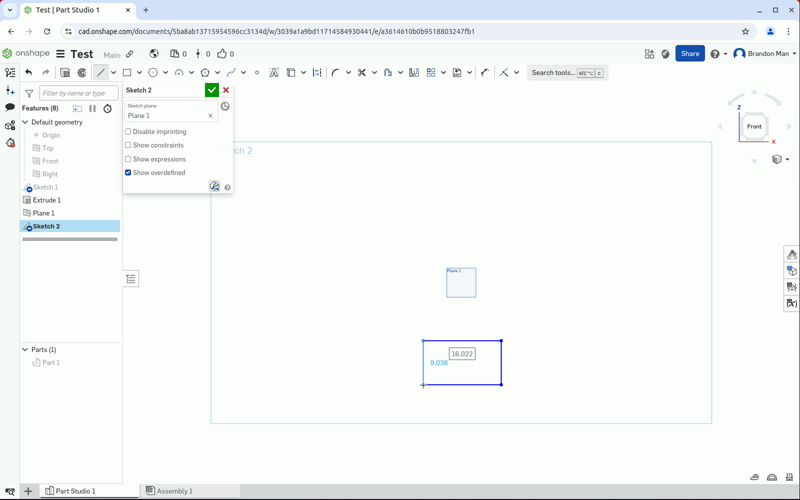
key_up(shift)
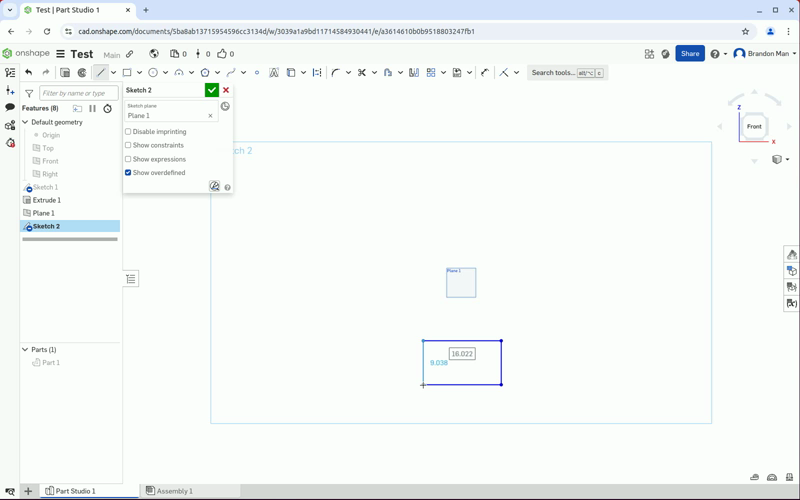
click(423, 384)
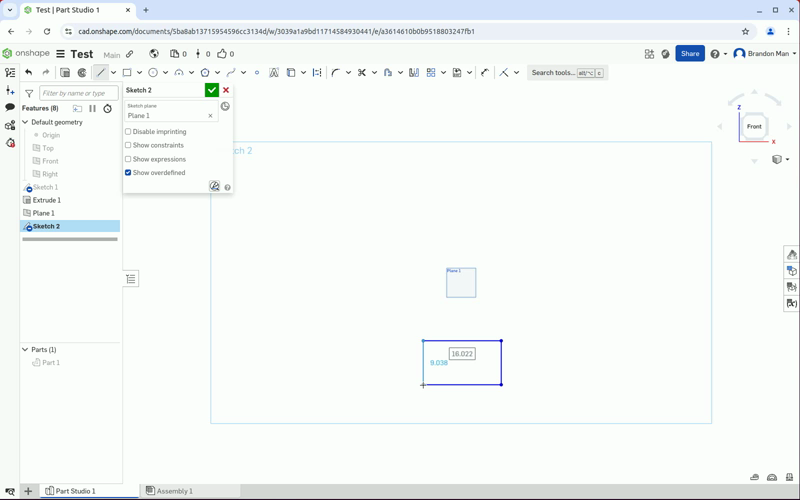
key(esc)
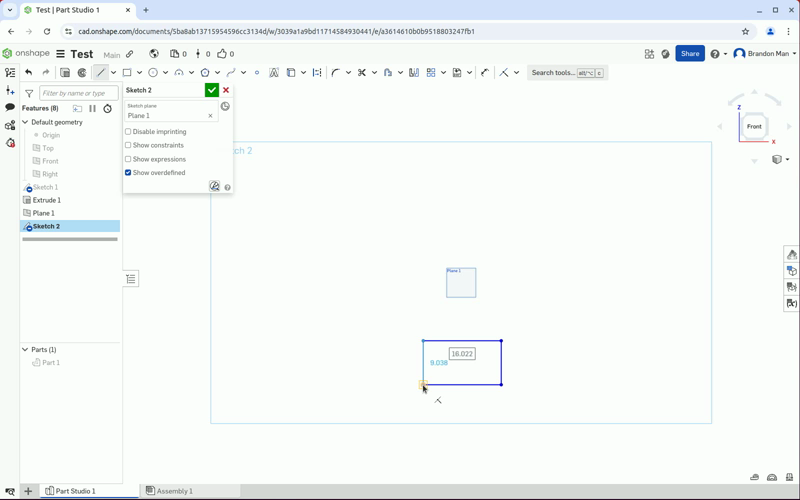
mouse_move(476, 361)
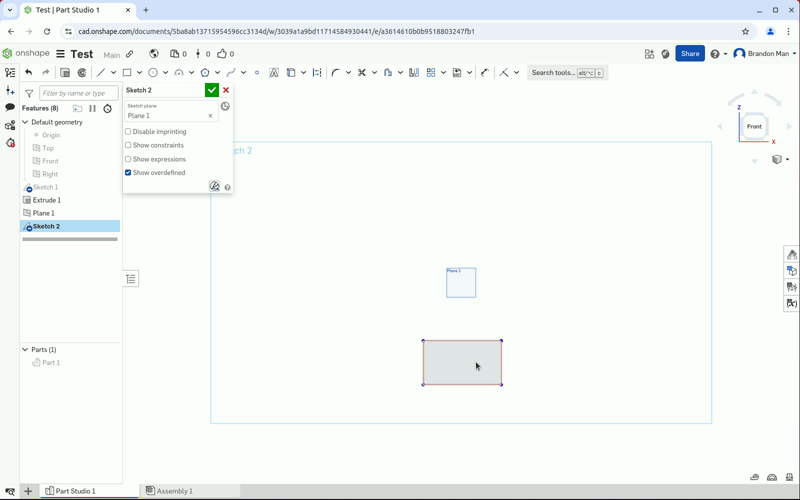
click(476, 361)
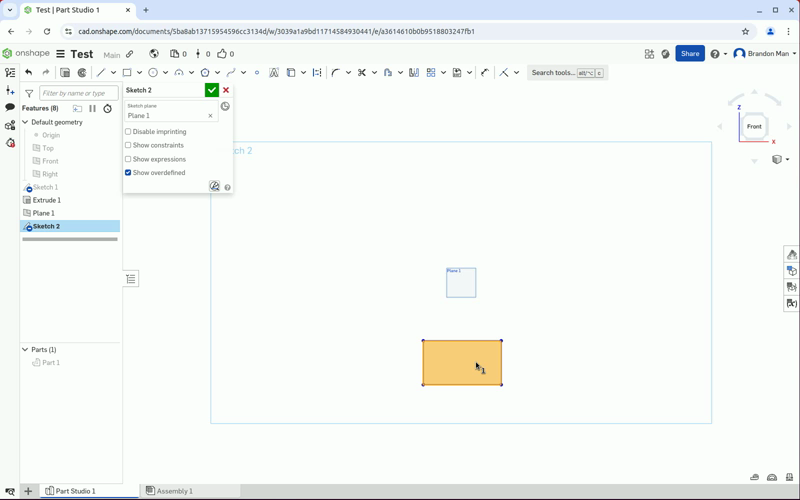
mouse_move(73, 352)
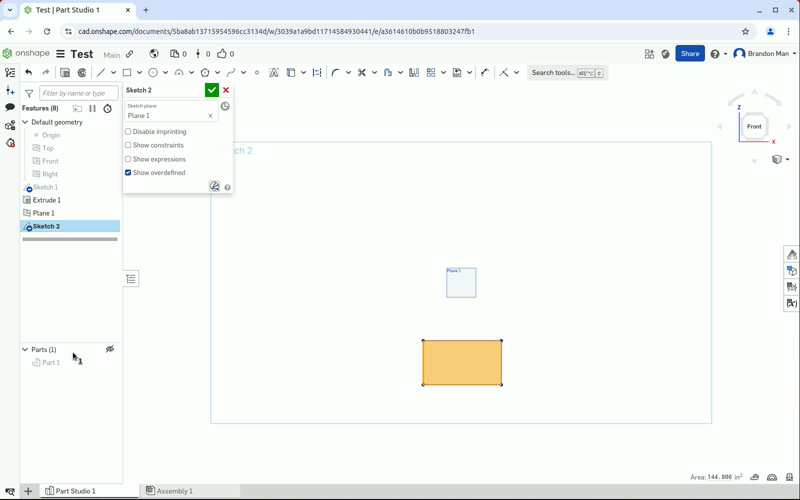
key(shift+y)
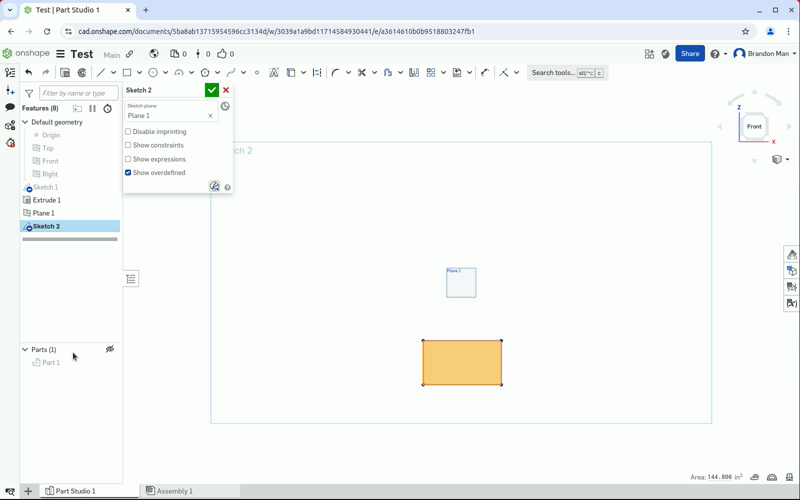
key(shift+e)
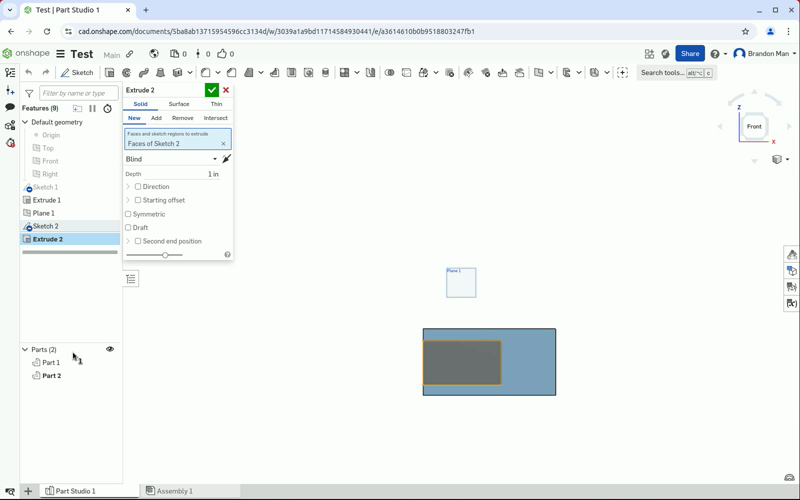
mouse_move(143, 106)
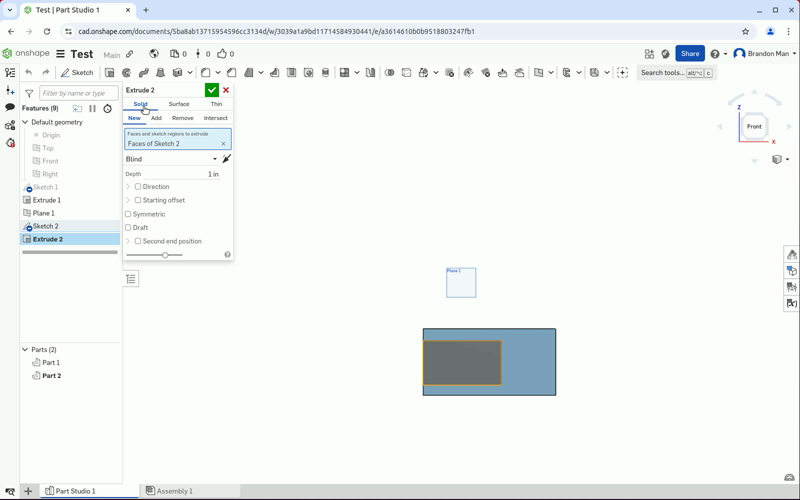
click(143, 106)
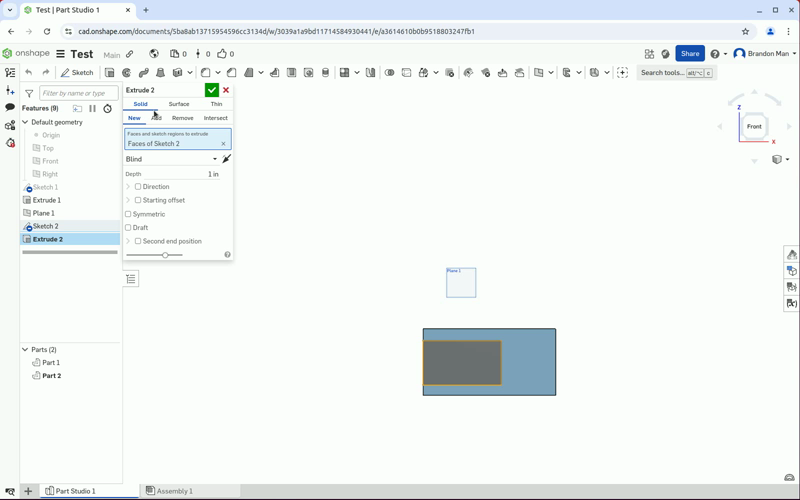
mouse_move(186, 120)
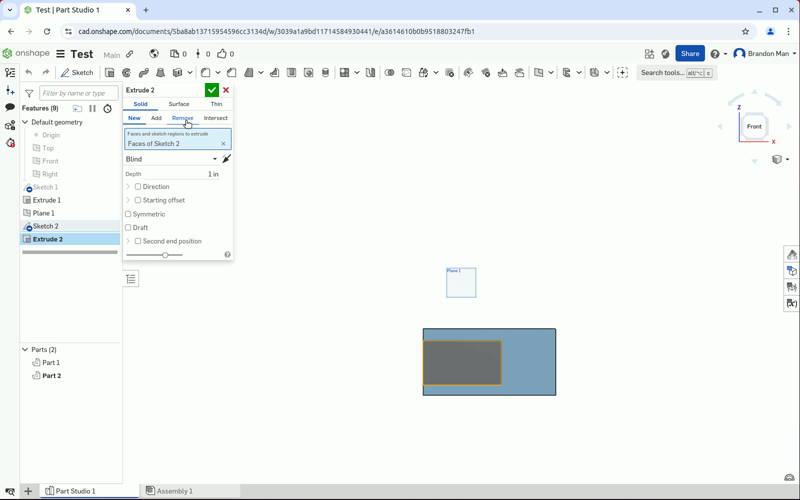
click(186, 120)
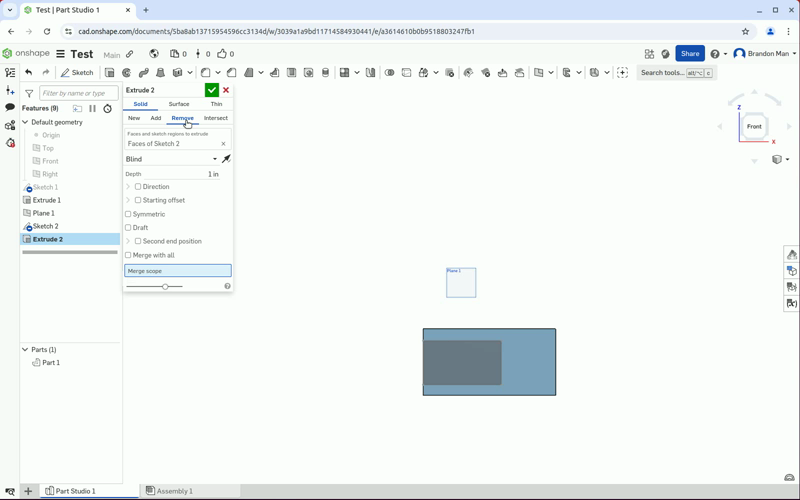
key(tab, 4)
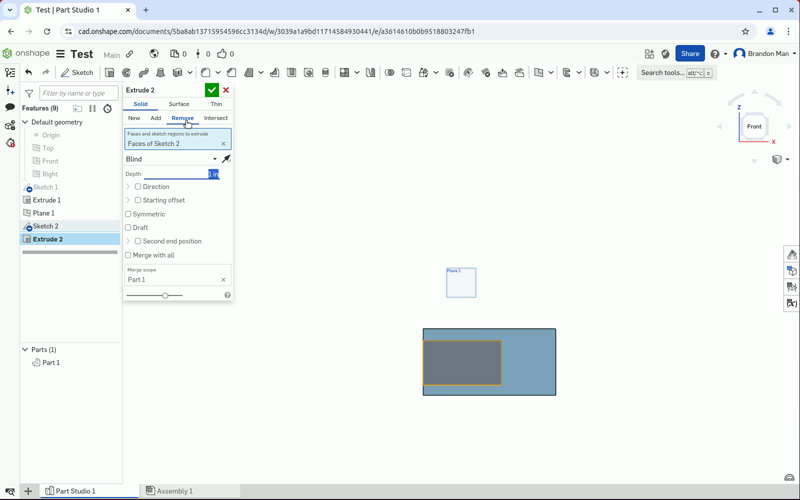
text(1.204)
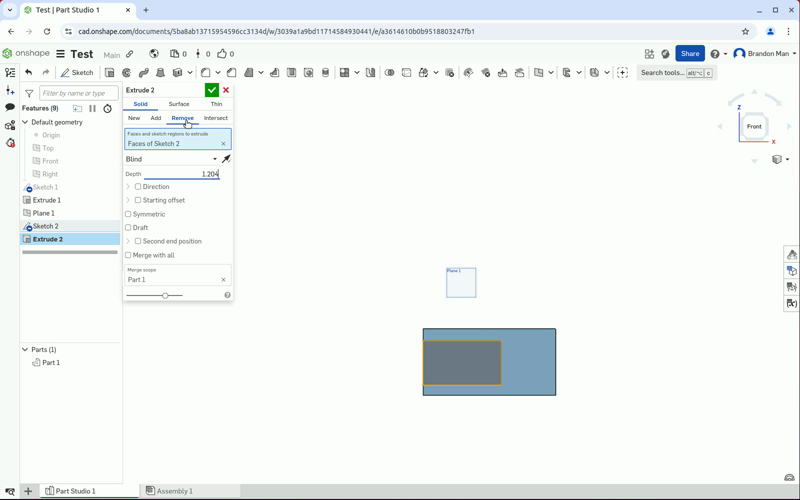
key(tab, 6)
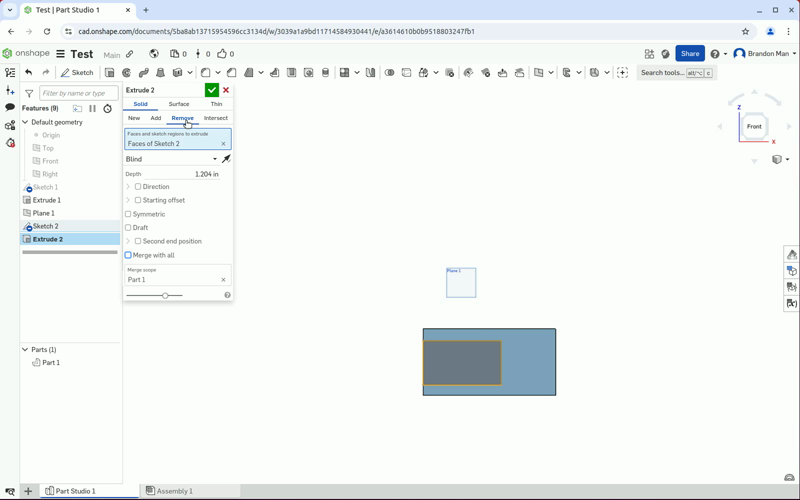
key(space)
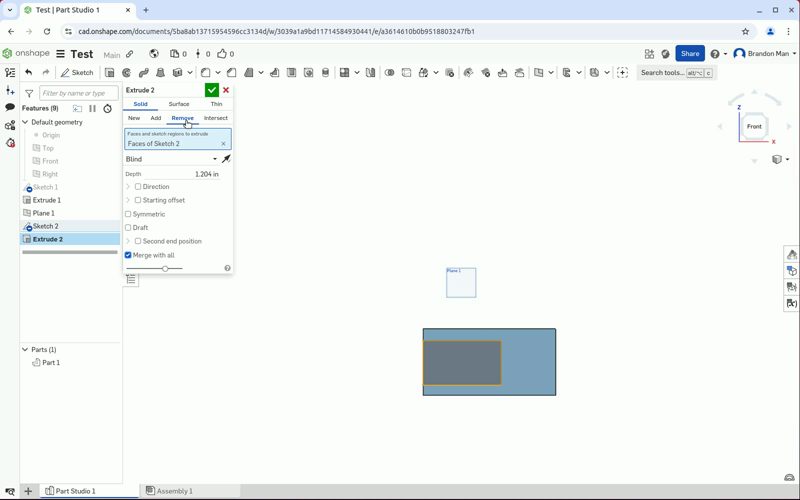
key(enter)
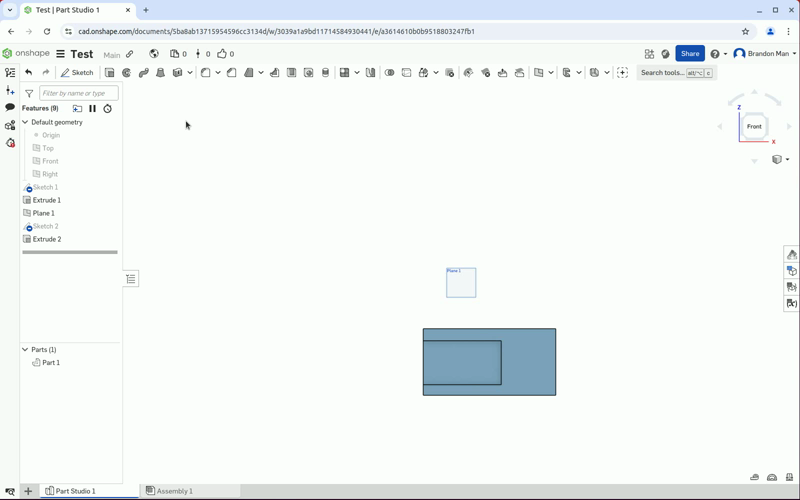
key(shift+h)
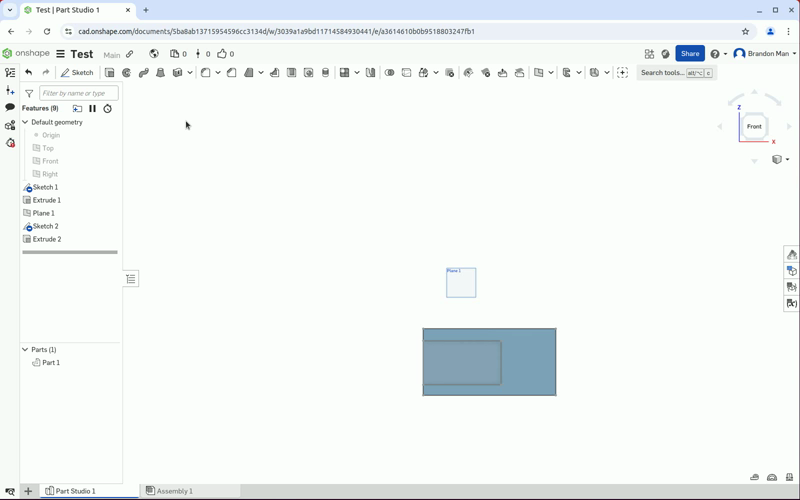
key(shift+h)
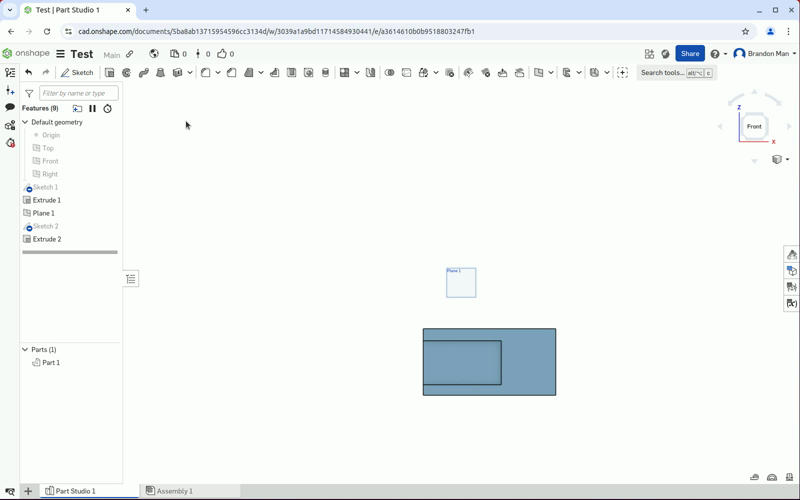
mouse_move(73, 189)
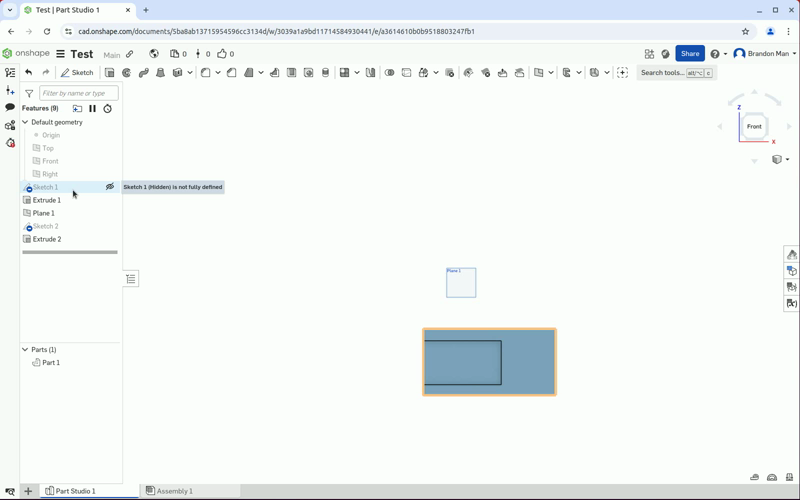
click(73, 189)
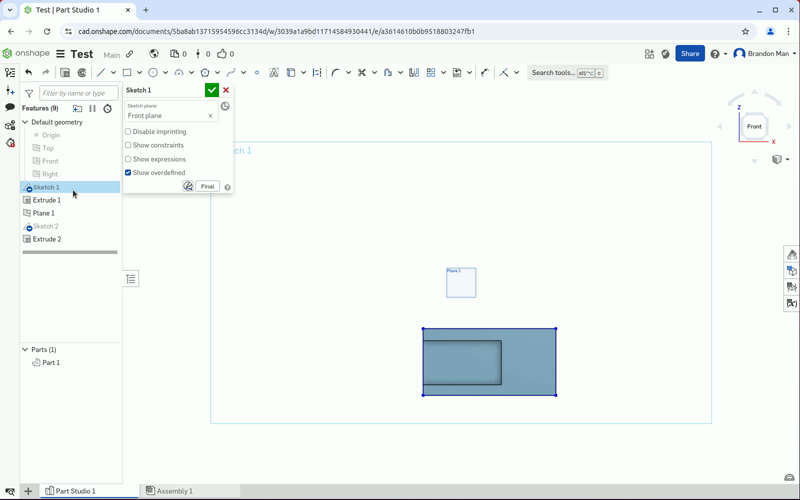
mouse_move(229, 92)
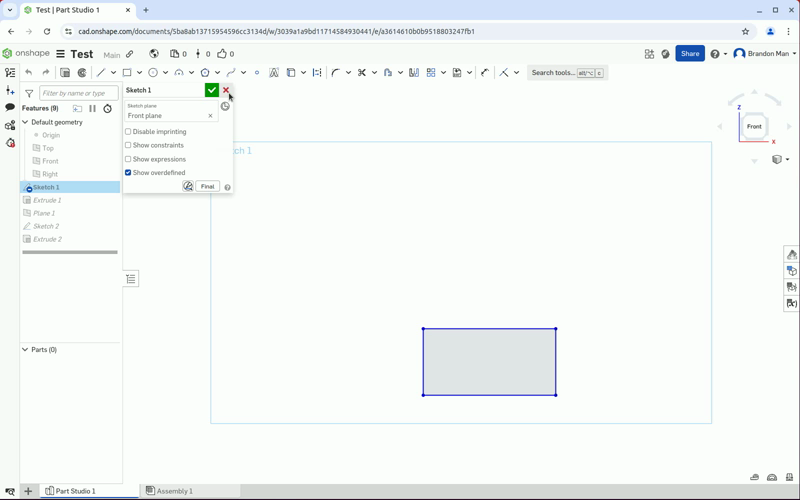
click(229, 92)
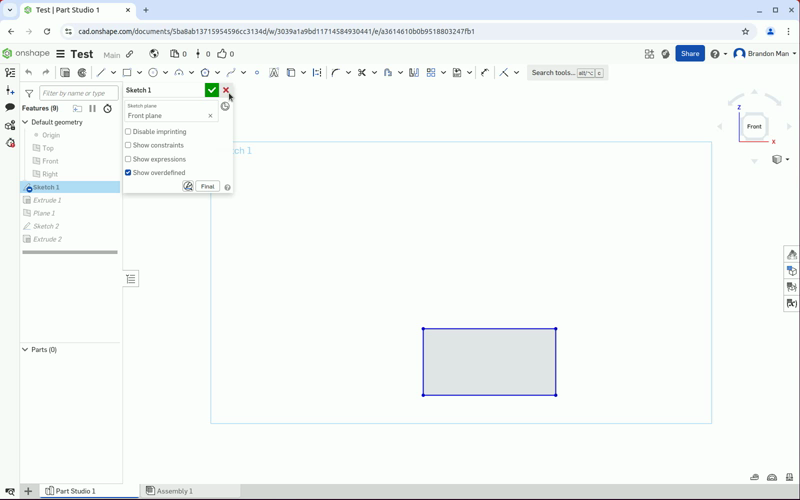
key(shift+s)
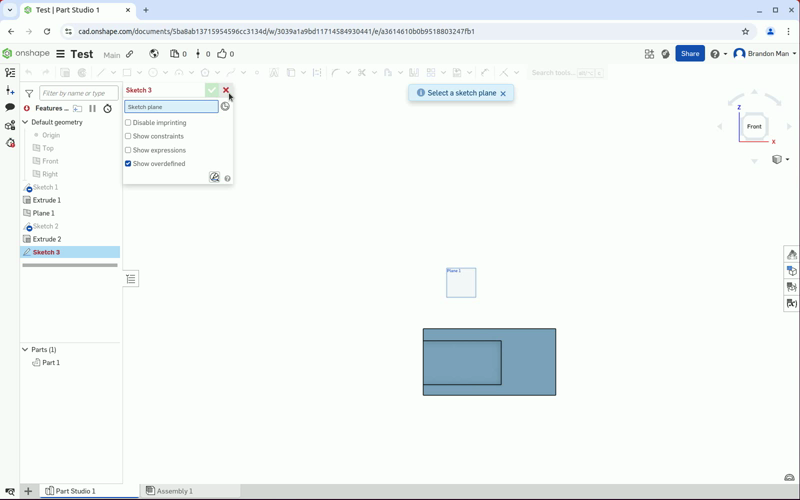
mouse_move(73, 215)
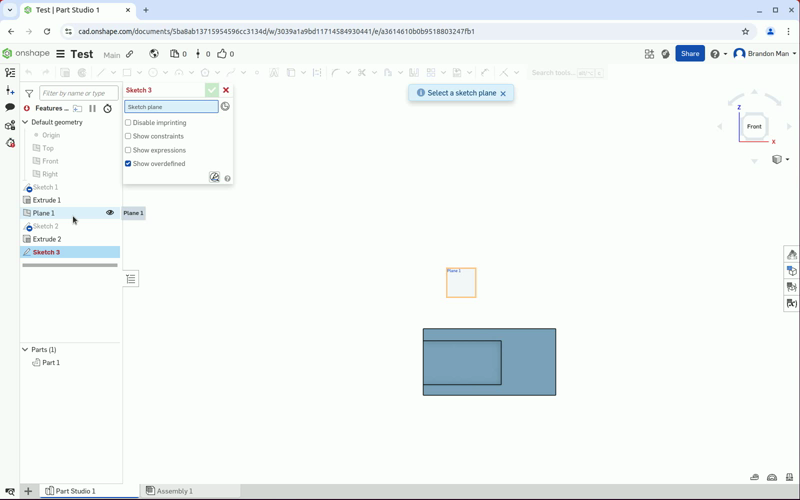
click(73, 215)
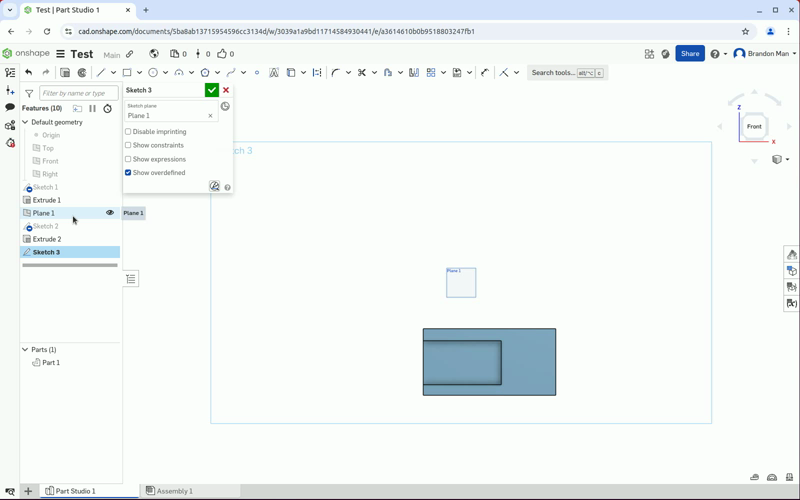
mouse_move(73, 352)
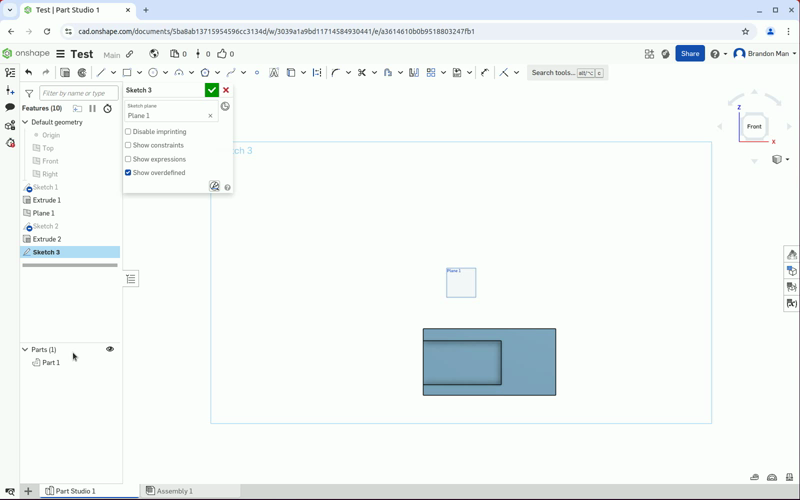
key(y)
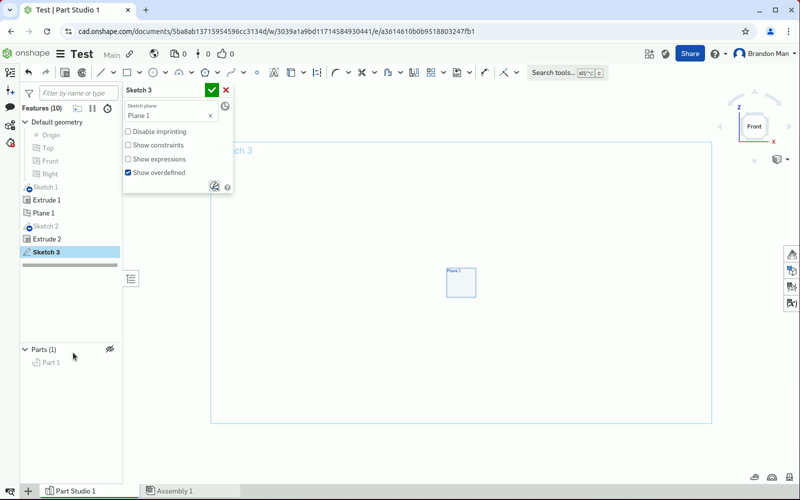
key(l)
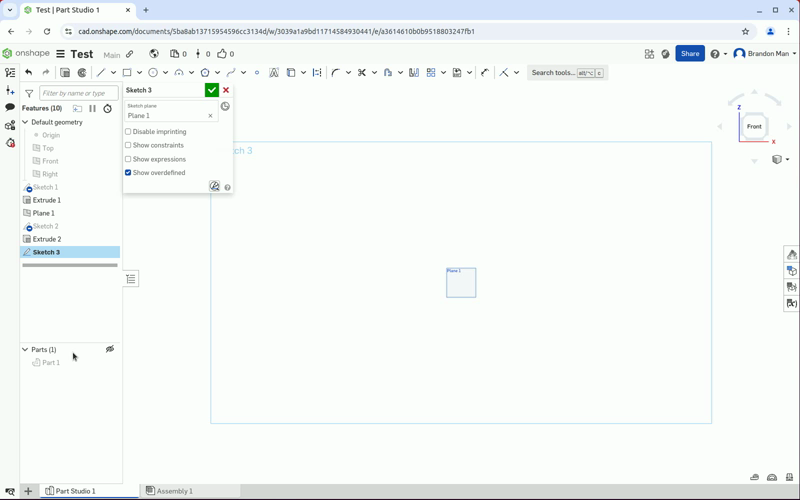
key_down(shift)
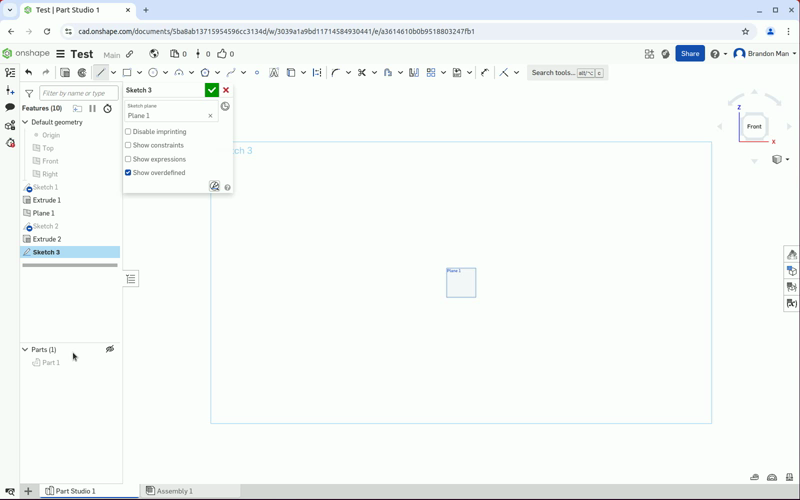
mouse_move(516, 373)
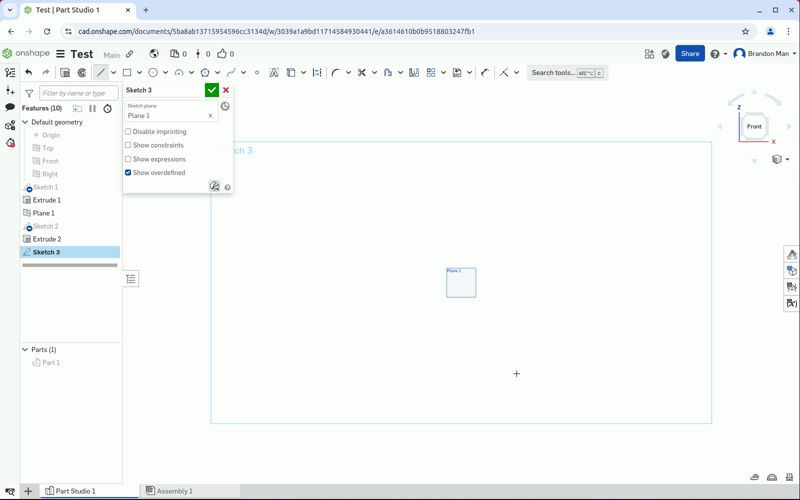
click(516, 373)
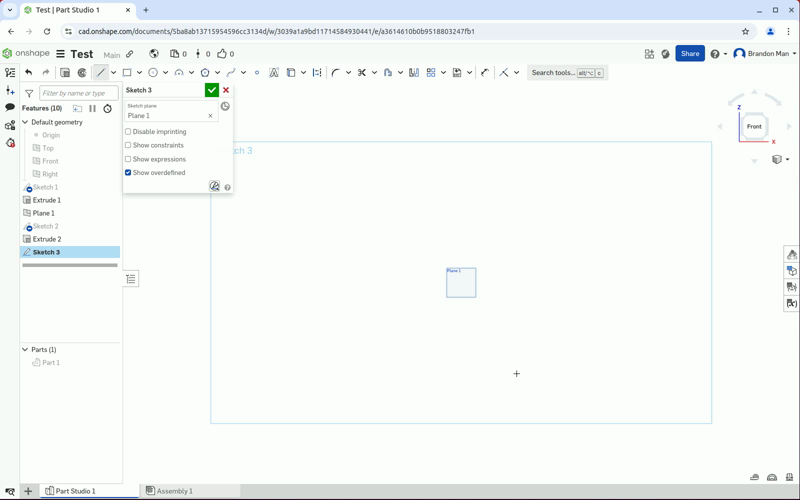
key_up(shift)
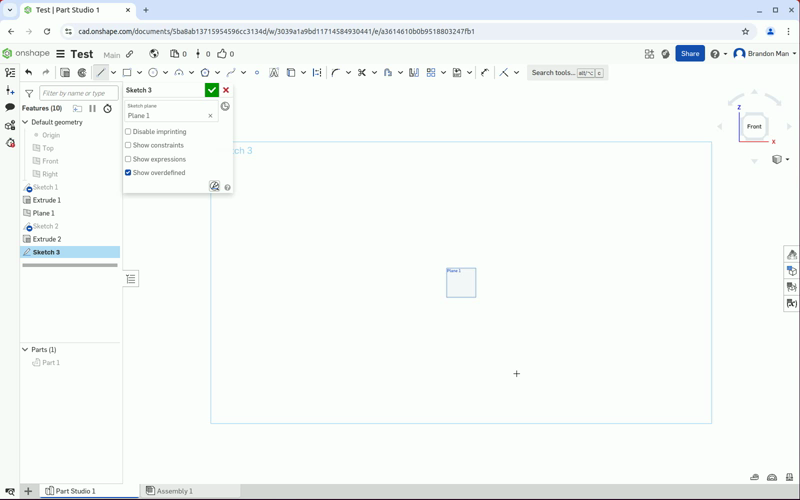
key_down(shift)
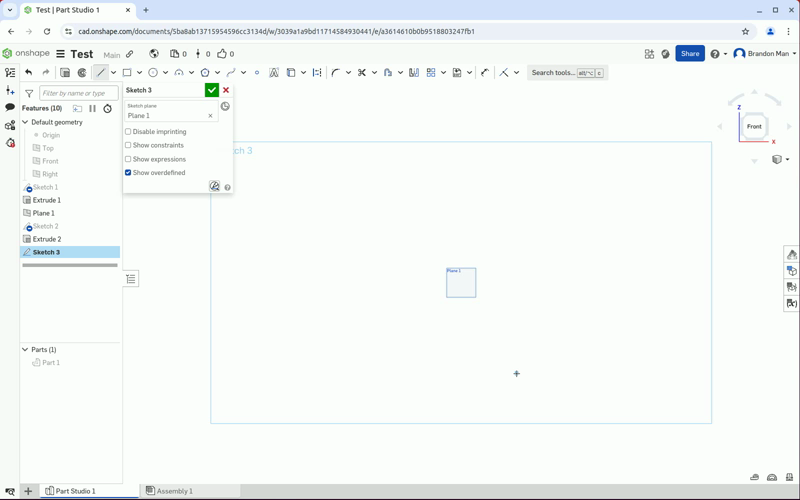
mouse_move(546, 373)
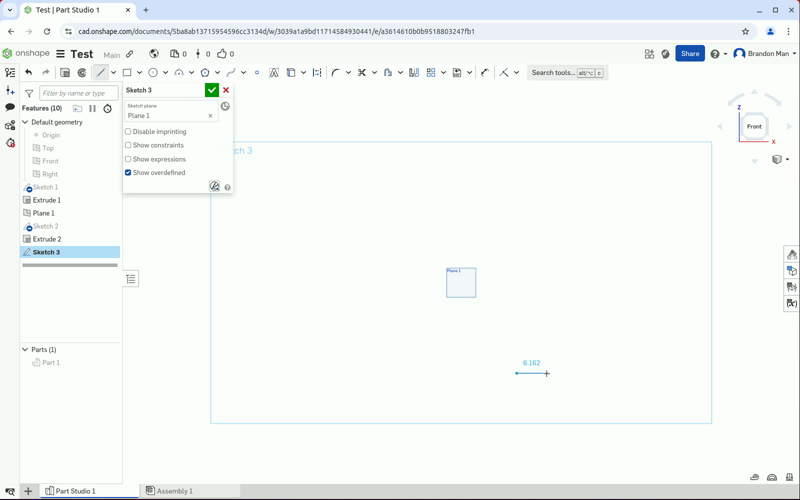
mouse_move(540, 373)
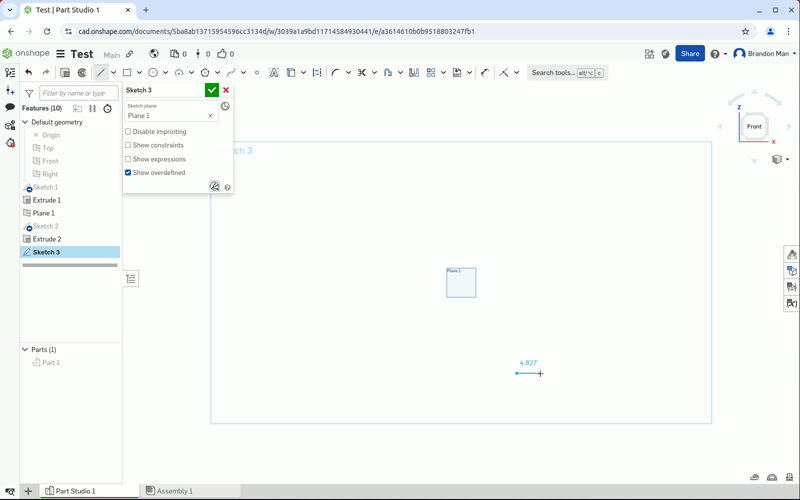
click(540, 373)
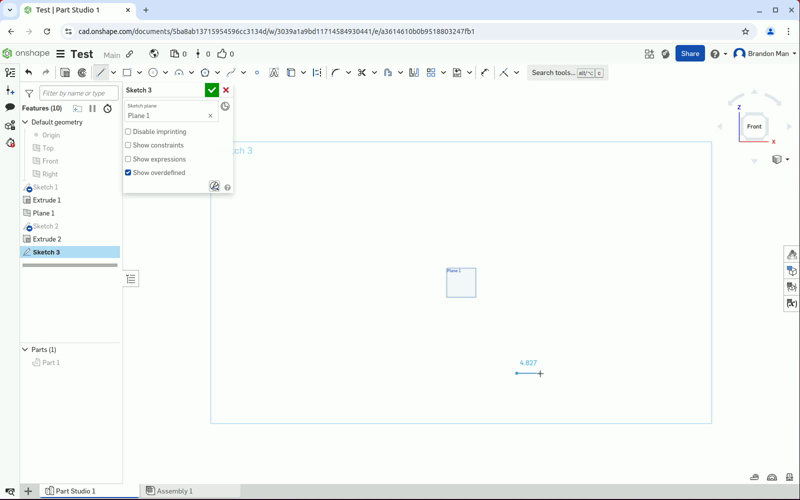
key_up(shift)
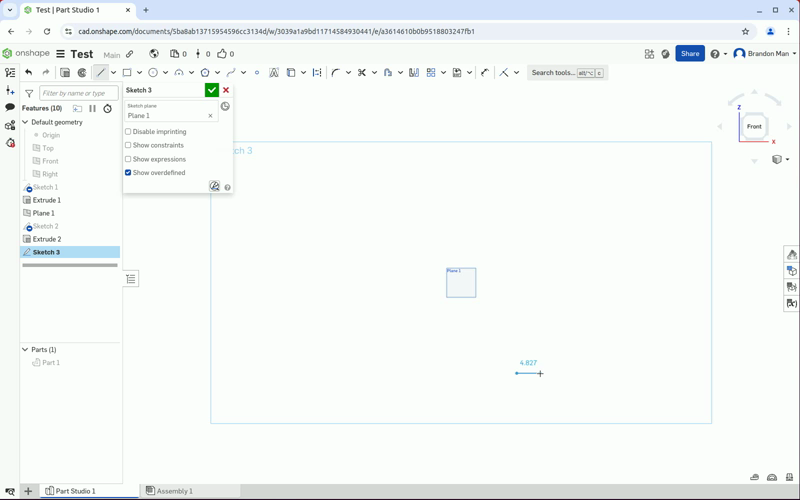
key_down(shift)
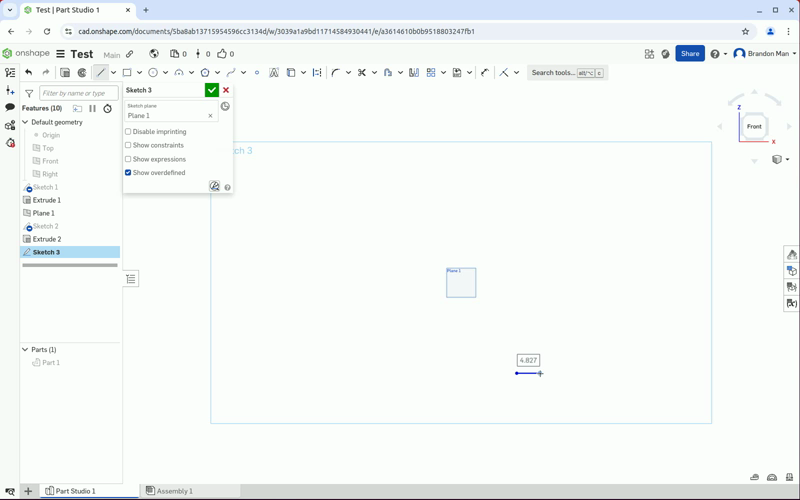
mouse_move(570, 373)
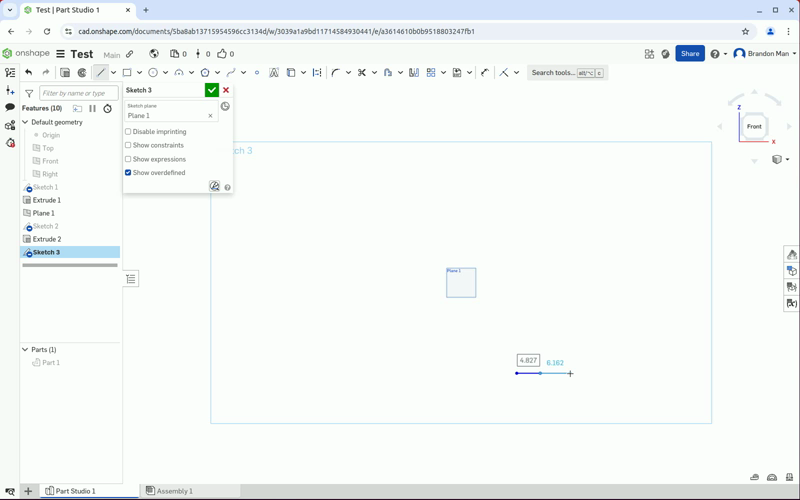
mouse_move(540, 350)
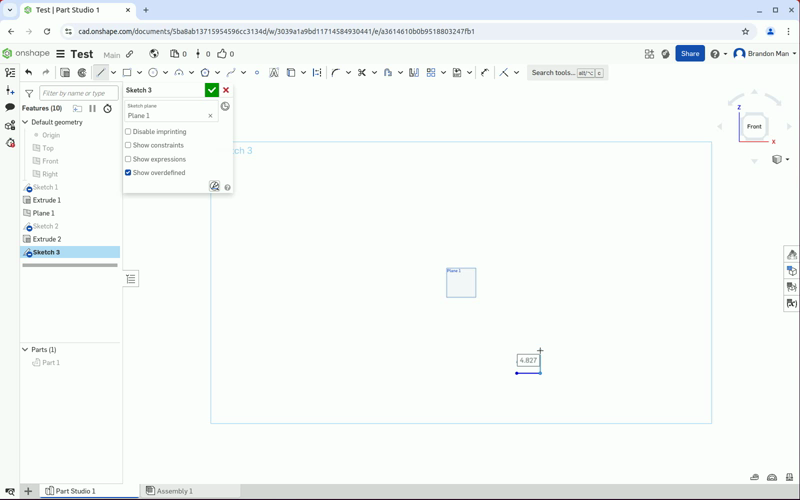
click(540, 350)
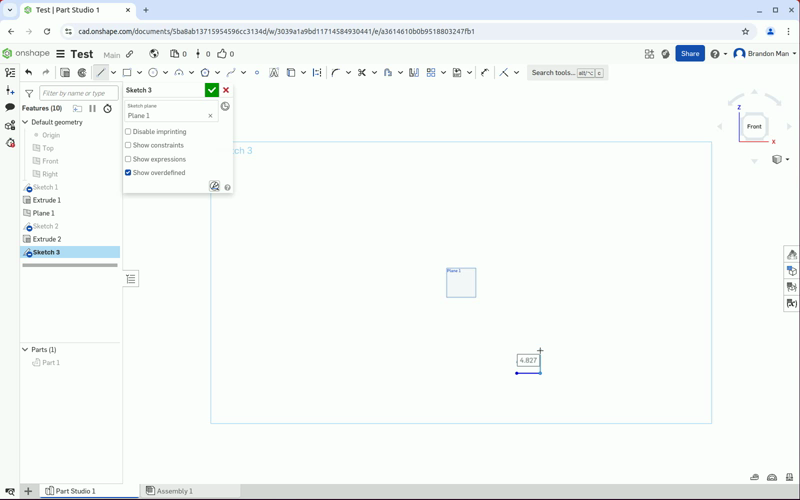
key_up(shift)
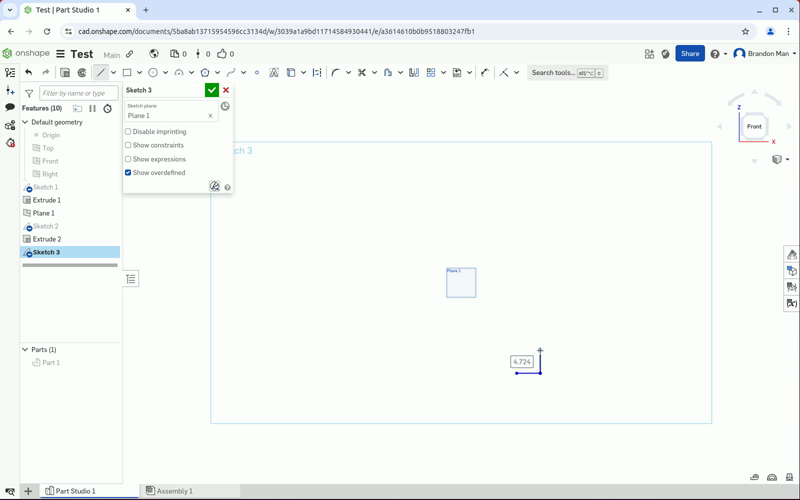
key_down(shift)
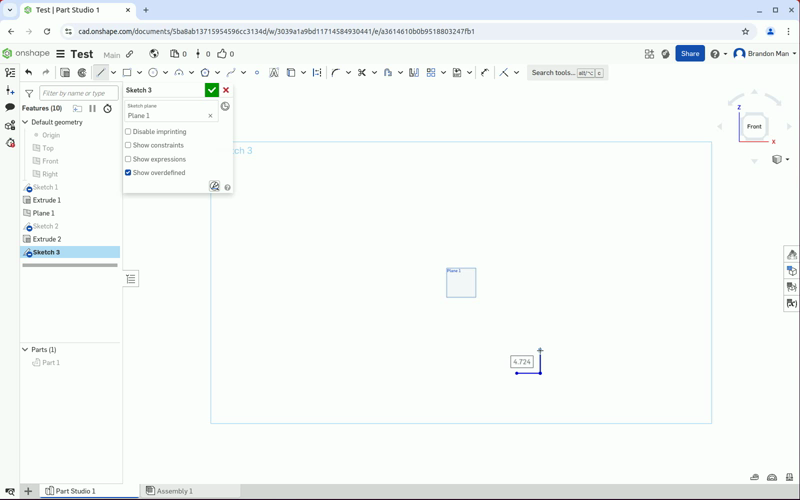
mouse_move(570, 350)
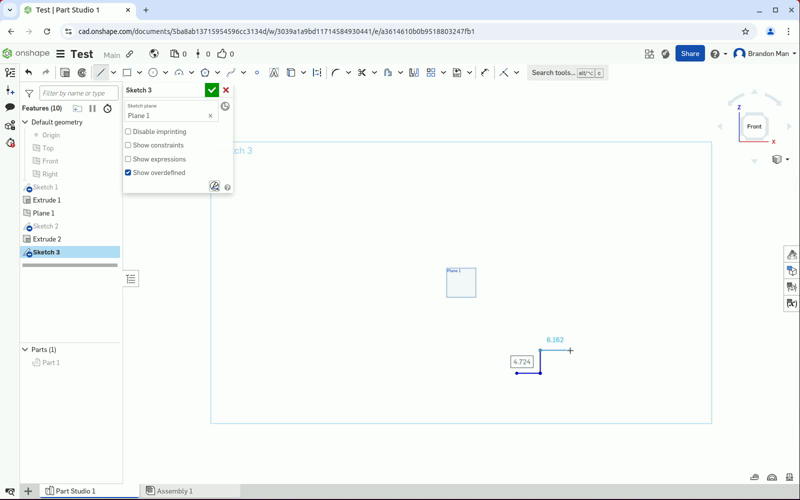
mouse_move(516, 350)
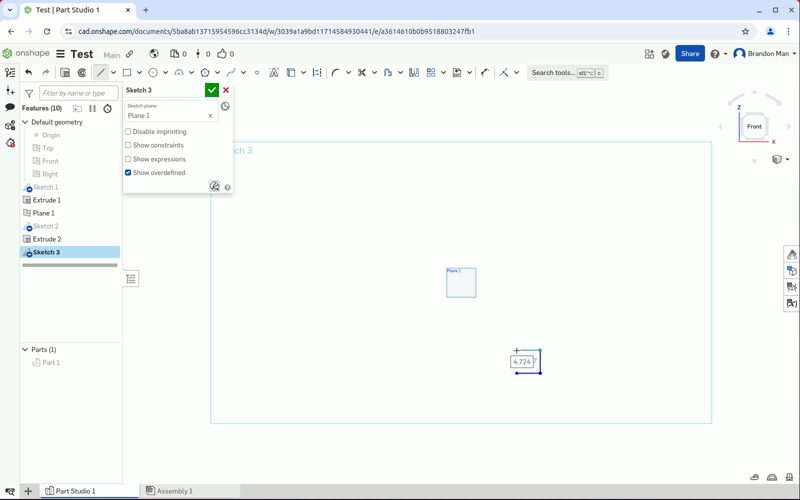
click(516, 350)
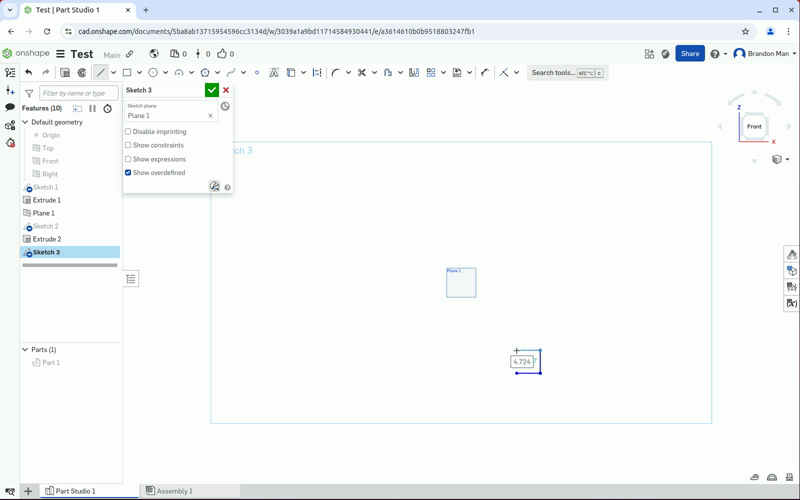
key_up(shift)
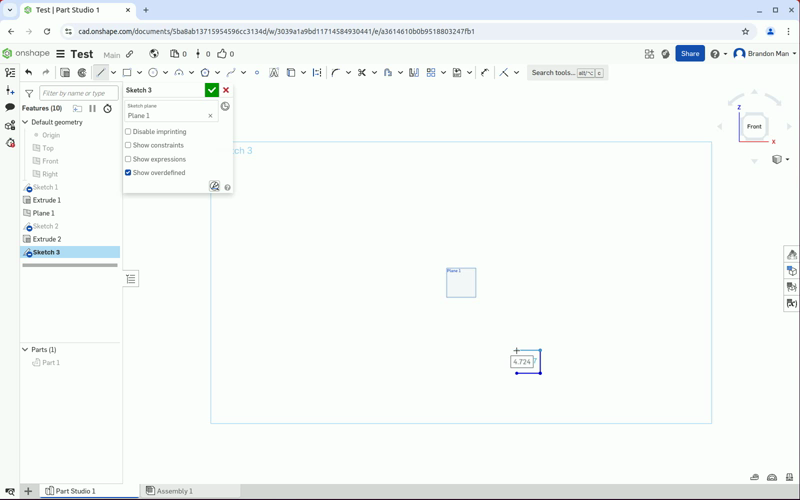
mouse_move(546, 350)
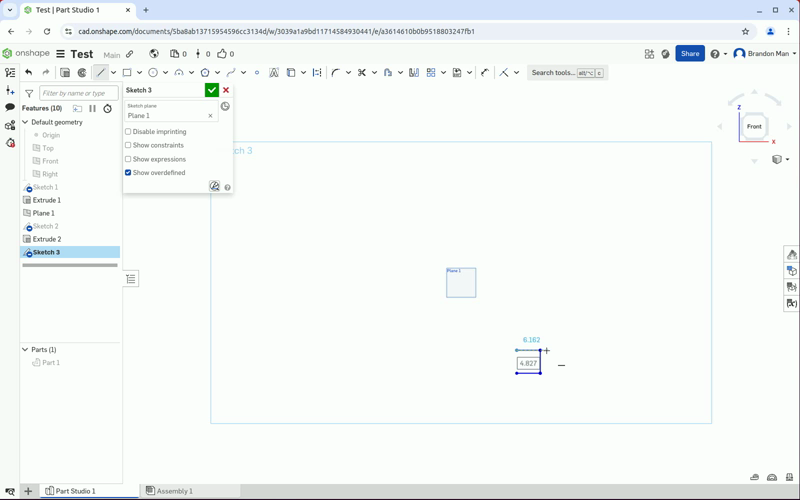
key_down(shift)
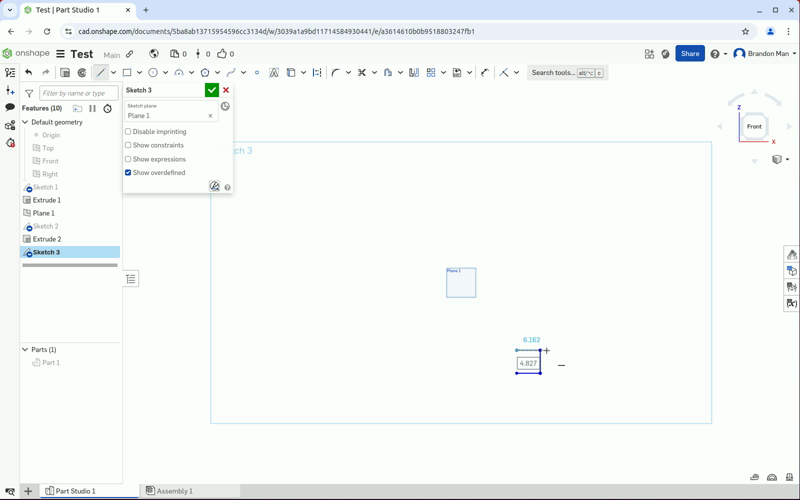
mouse_move(516, 373)
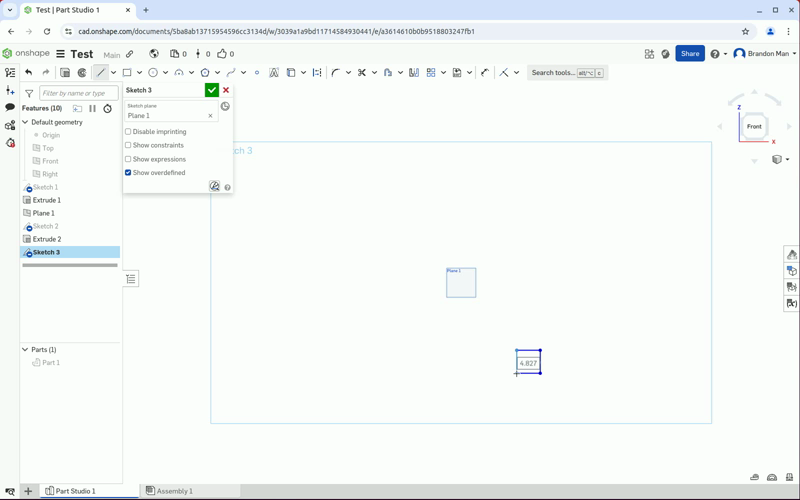
key_up(shift)
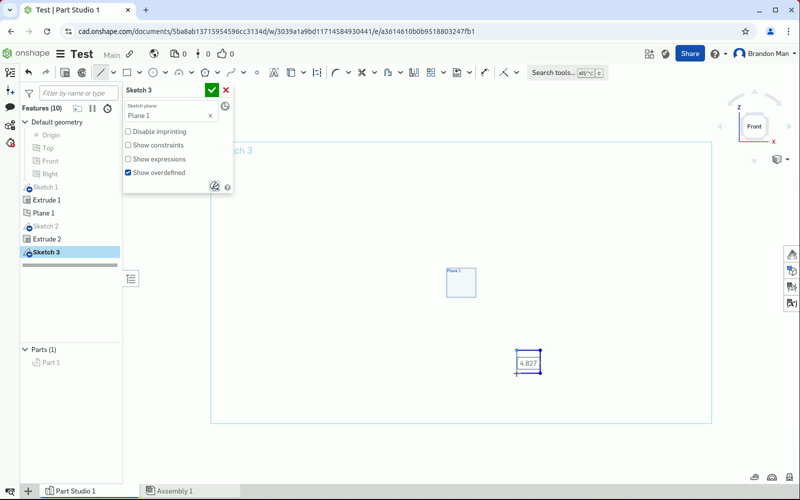
click(516, 373)
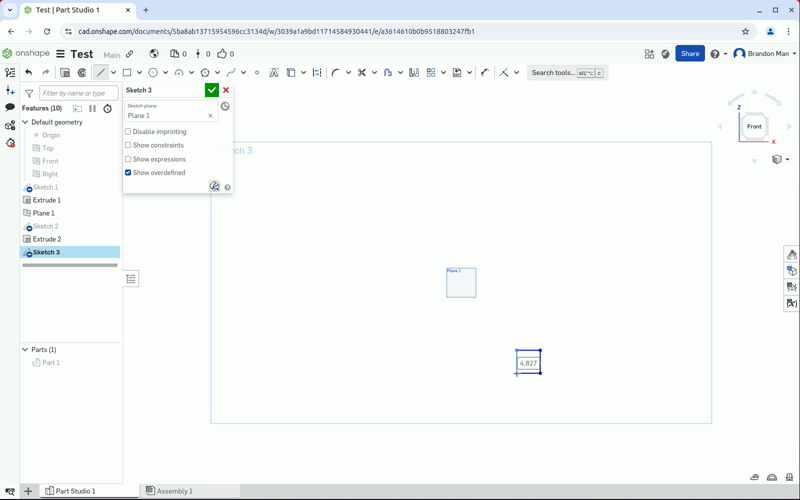
key(esc)
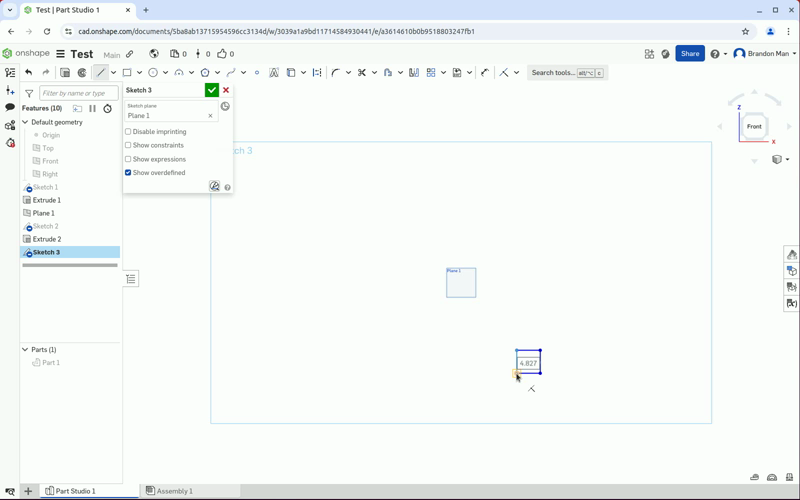
mouse_move(518, 352)
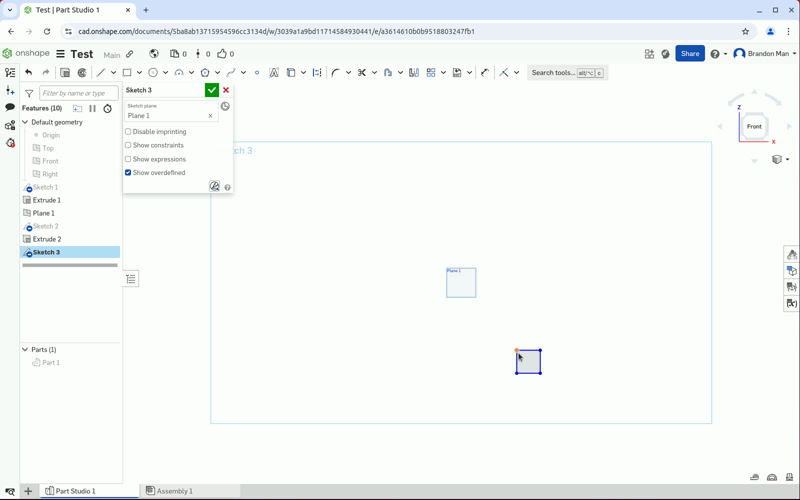
scroll(6)
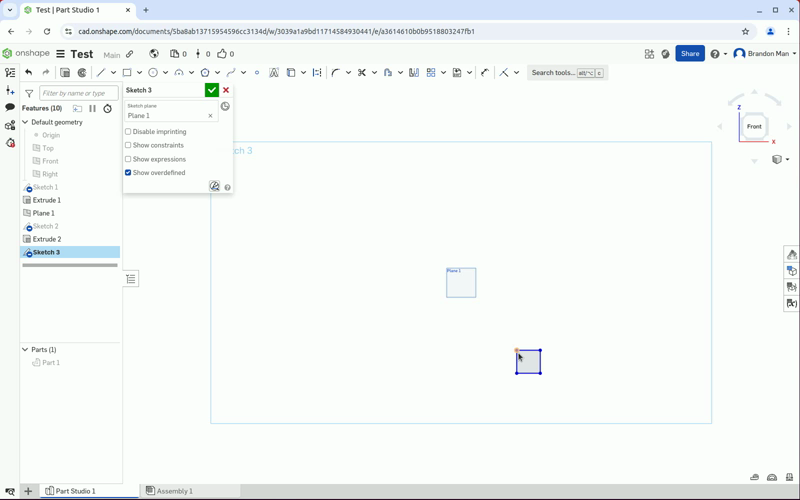
scroll(6)
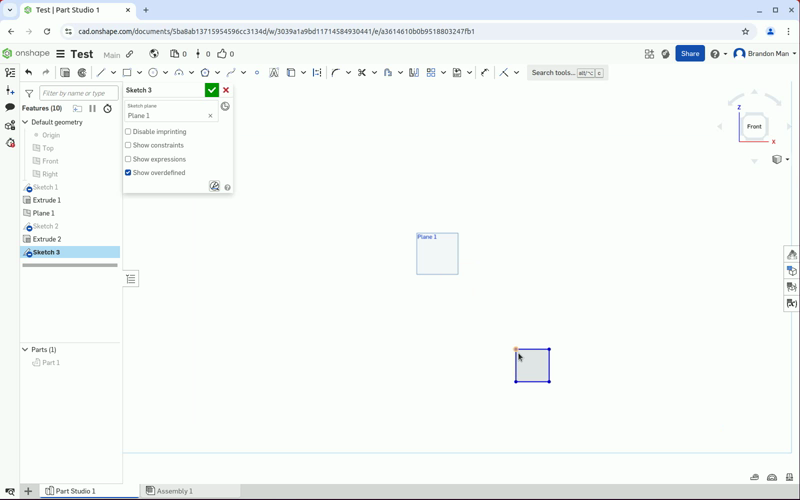
scroll(6)
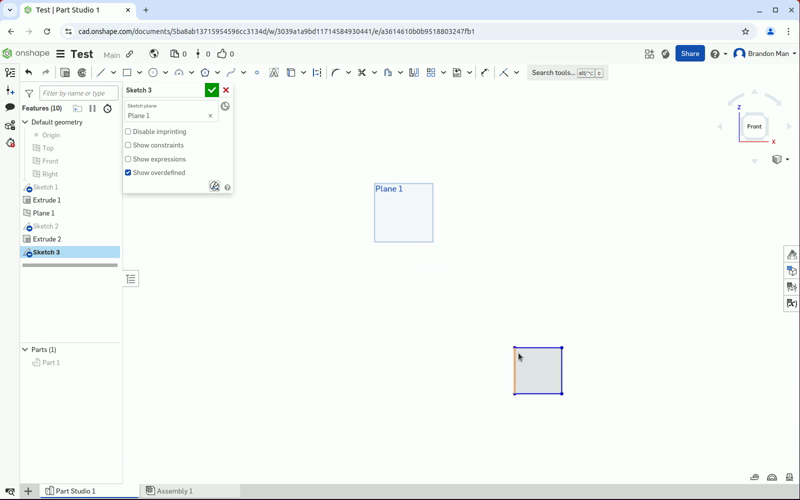
scroll(6)
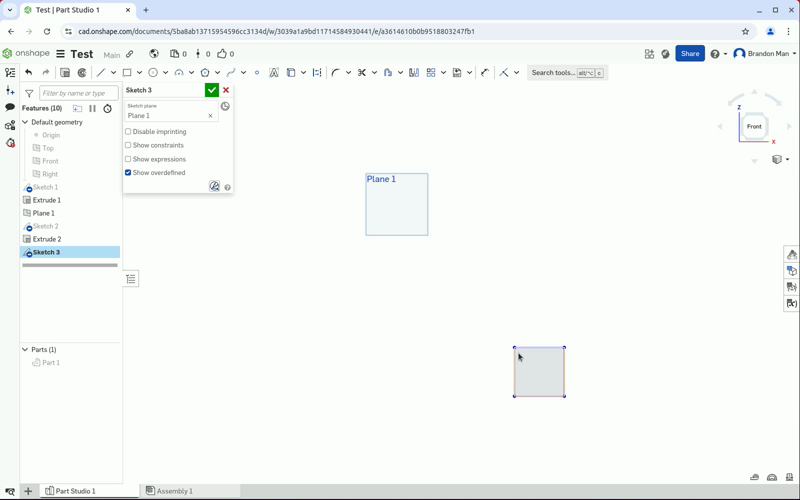
scroll(6)
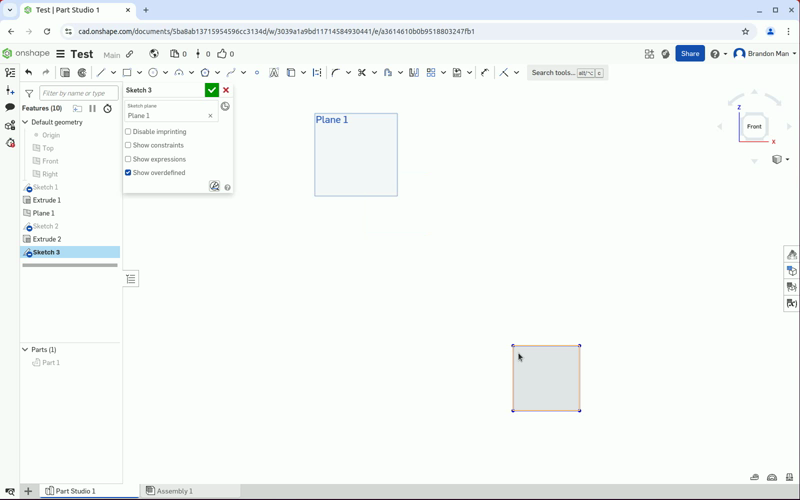
scroll(6)
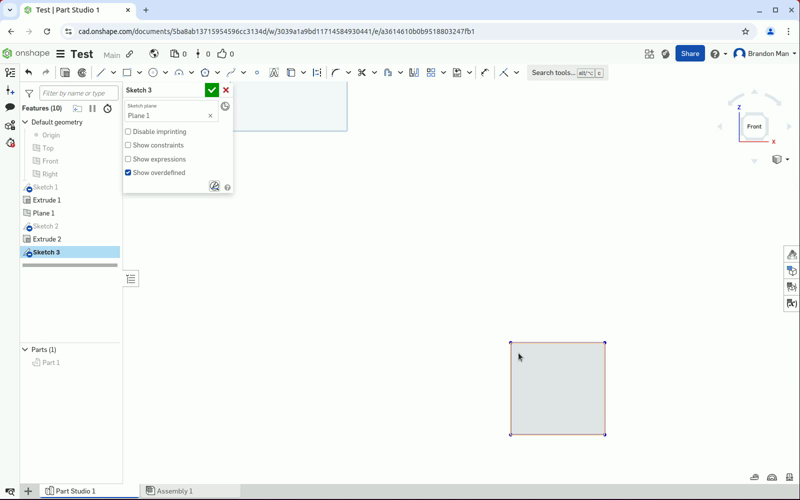
scroll(6)
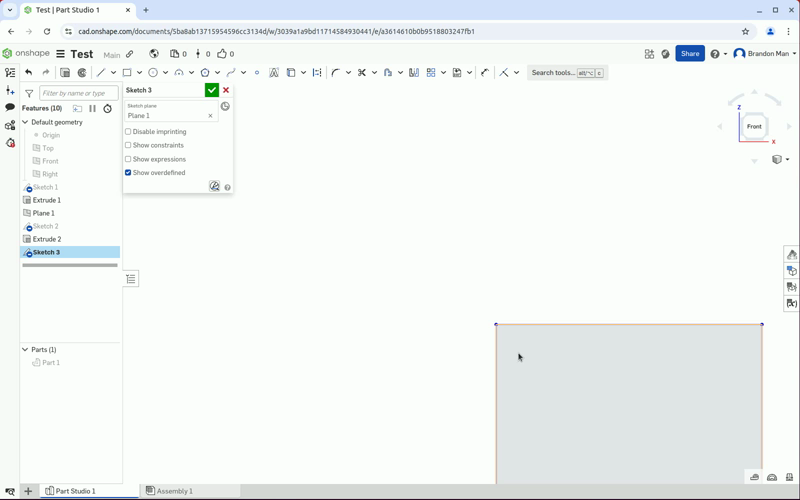
click(518, 352)
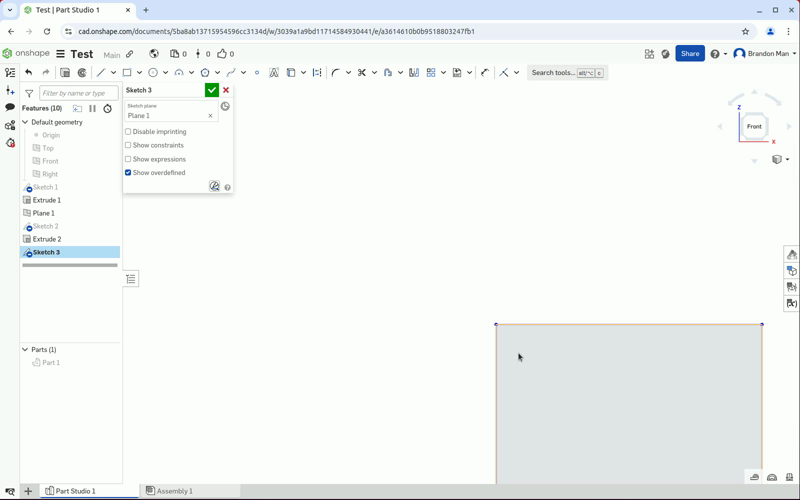
scroll(-6)
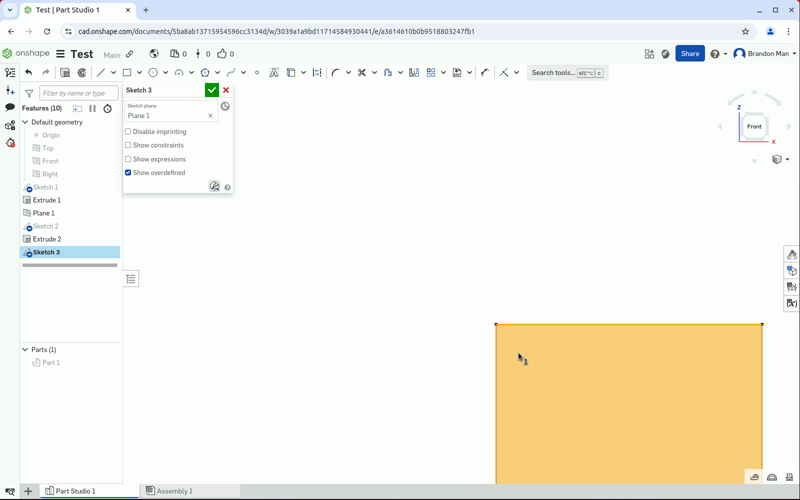
scroll(-6)
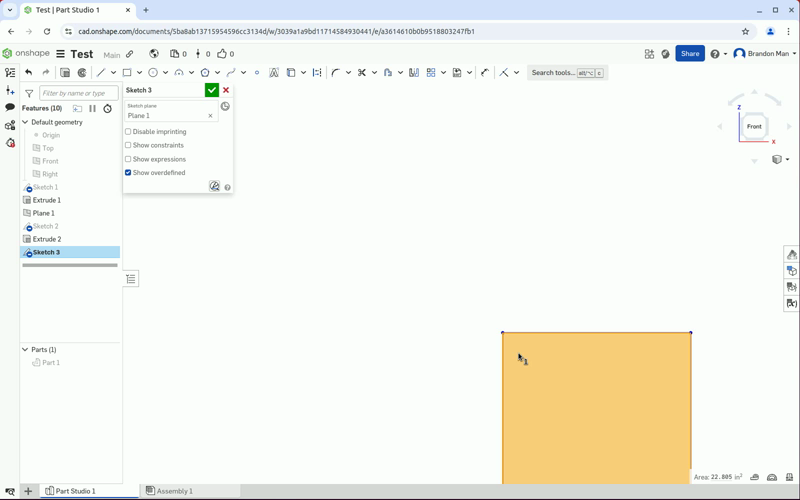
scroll(-6)
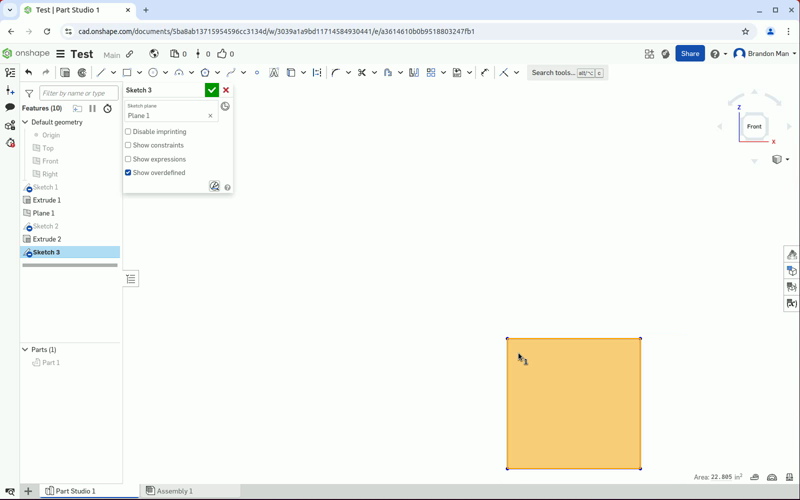
scroll(-6)
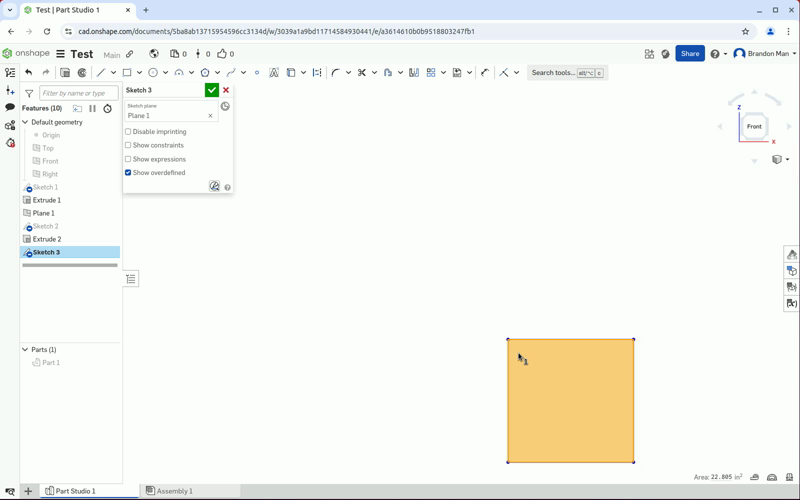
scroll(-6)
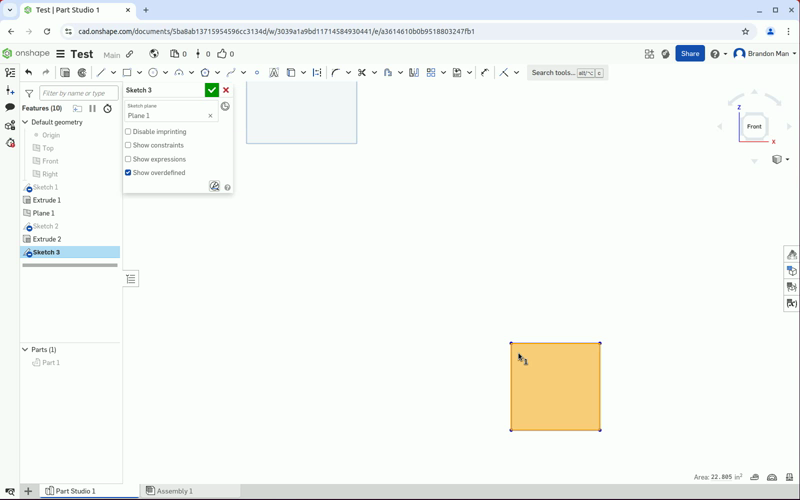
scroll(-6)
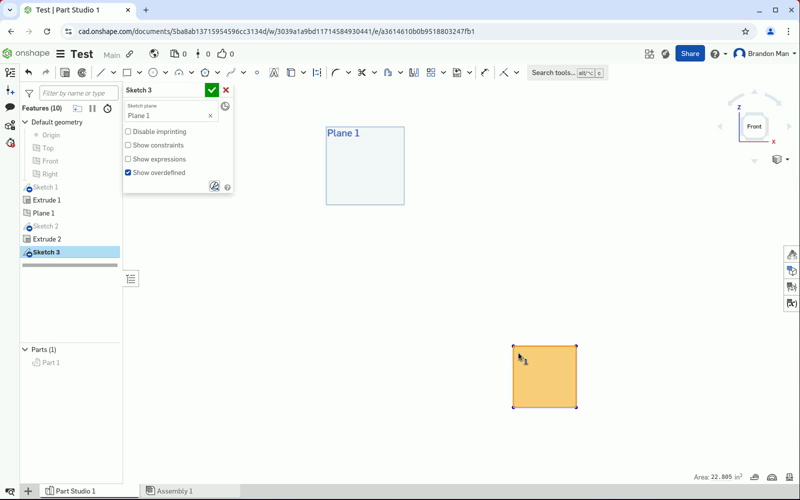
scroll(-6)
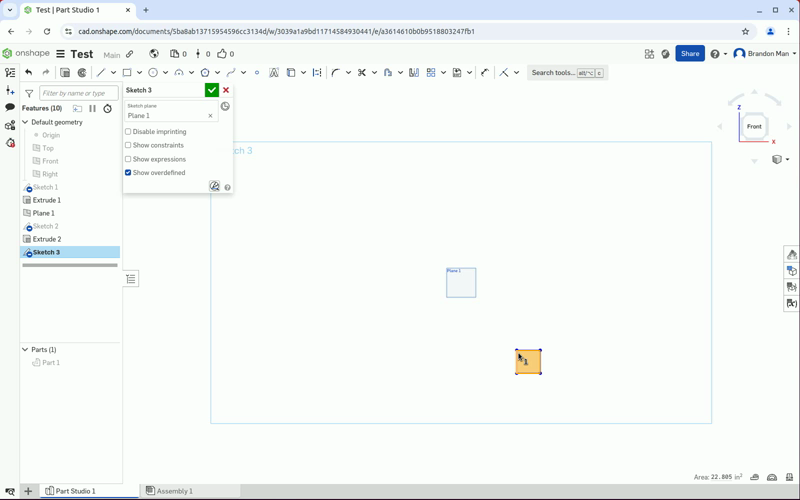
mouse_move(73, 352)
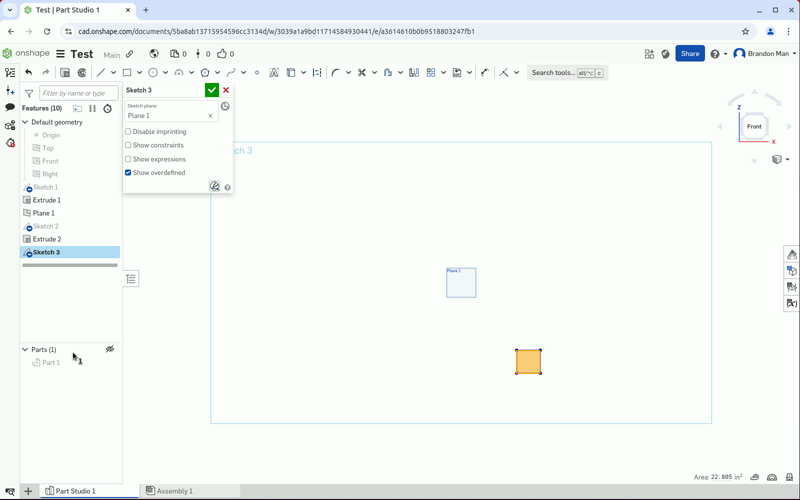
key(shift+y)
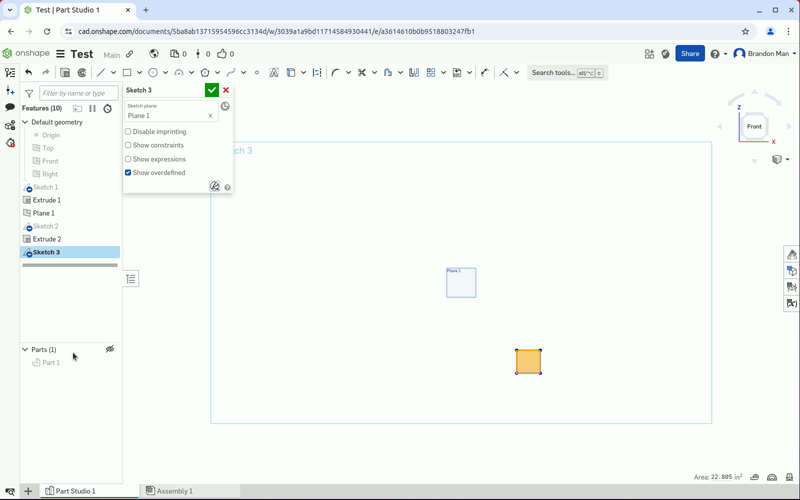
key(shift+e)
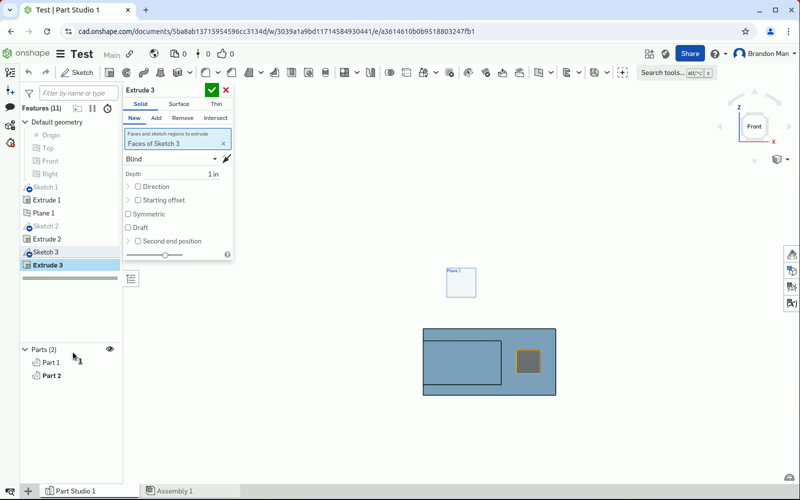
mouse_move(143, 106)
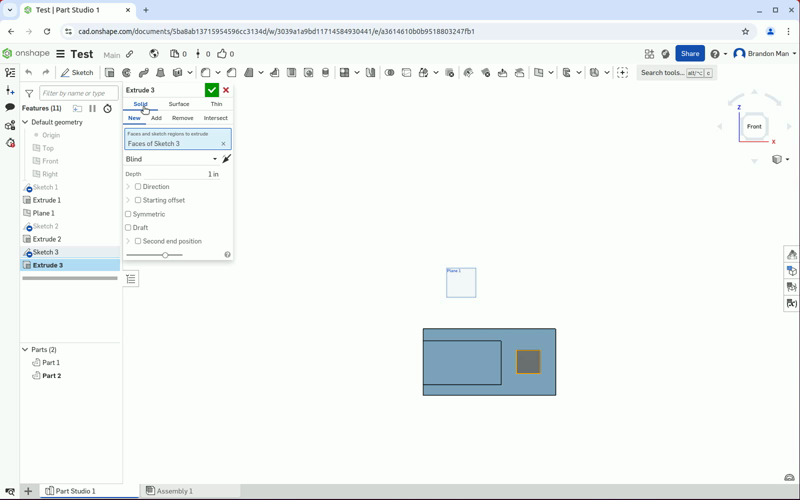
click(143, 106)
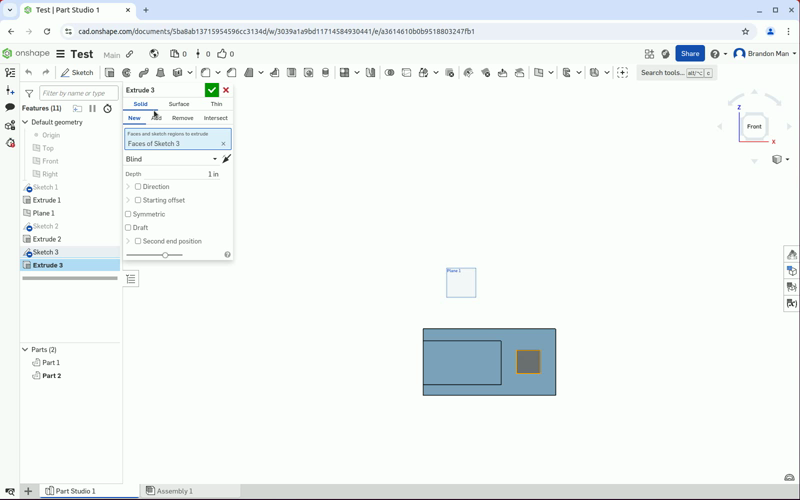
mouse_move(186, 120)
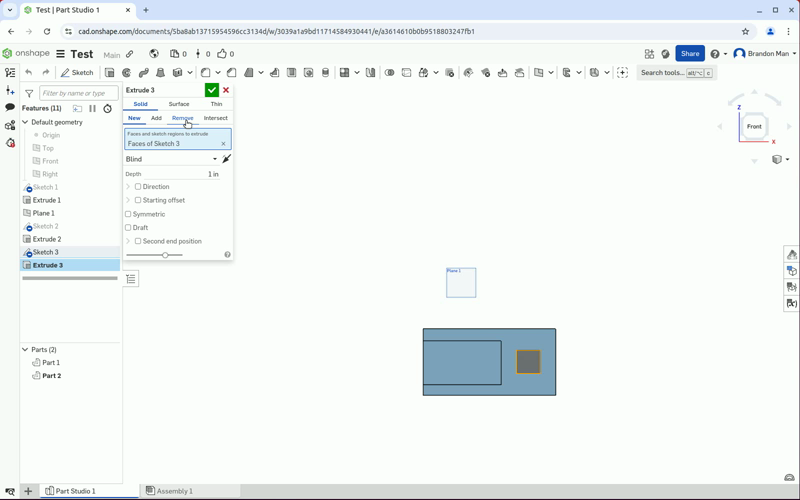
click(186, 120)
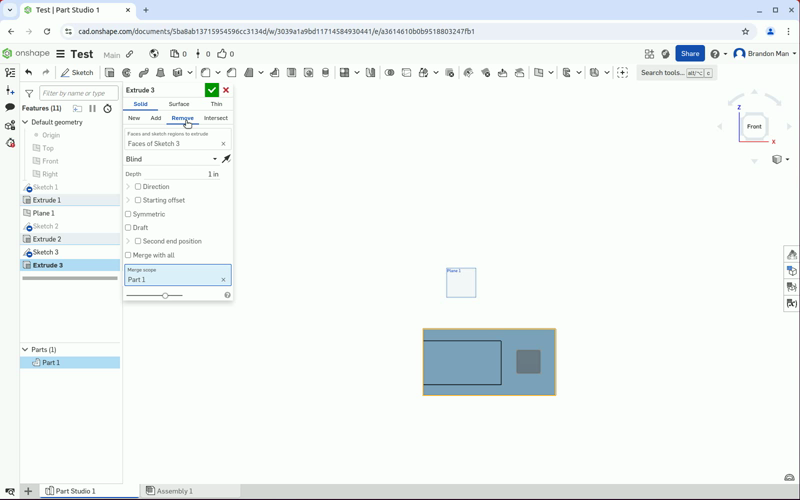
key(tab, 4)
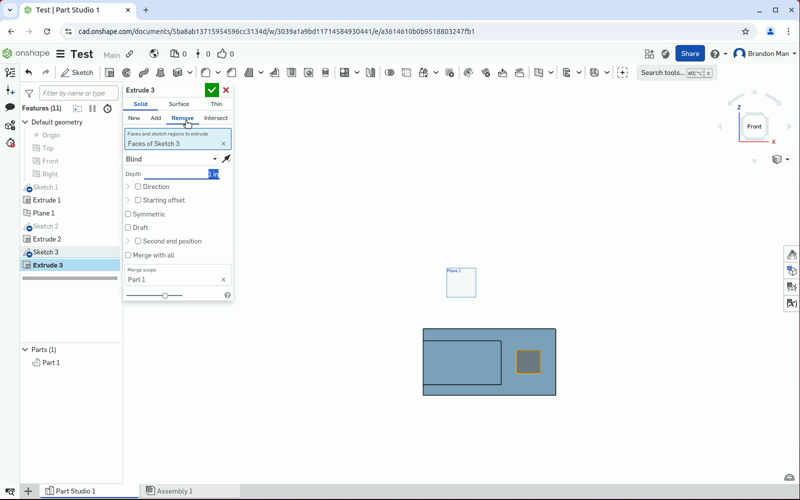
text(5.777)
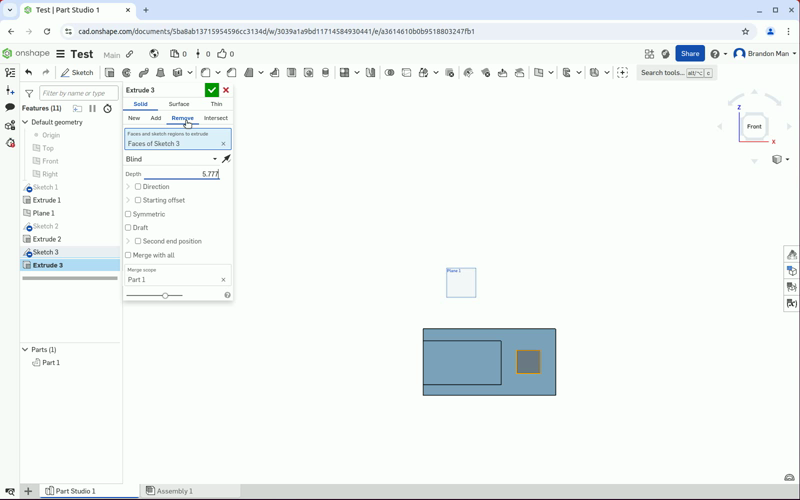
key(tab, 6)
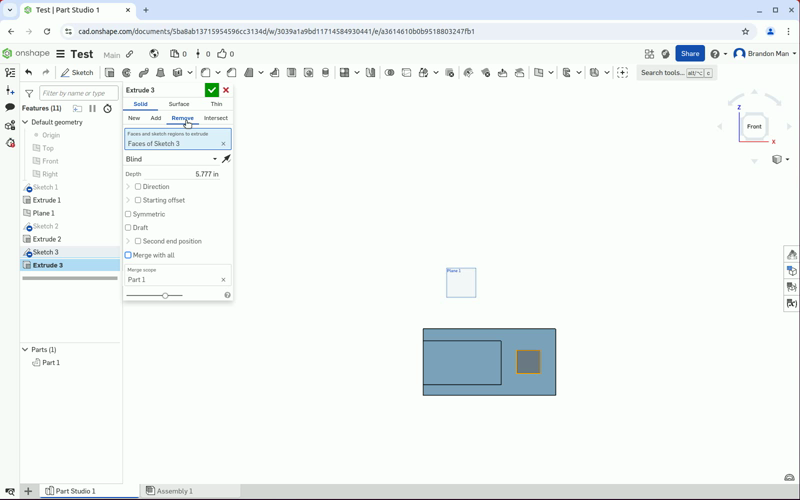
key(space)
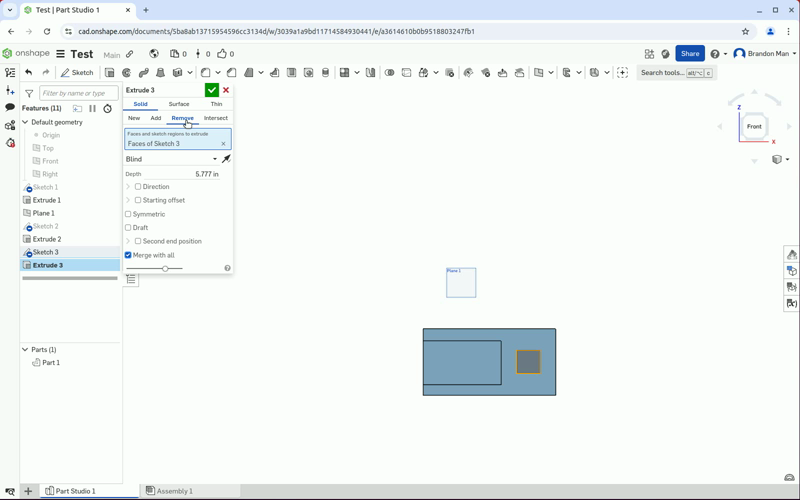
key(enter)
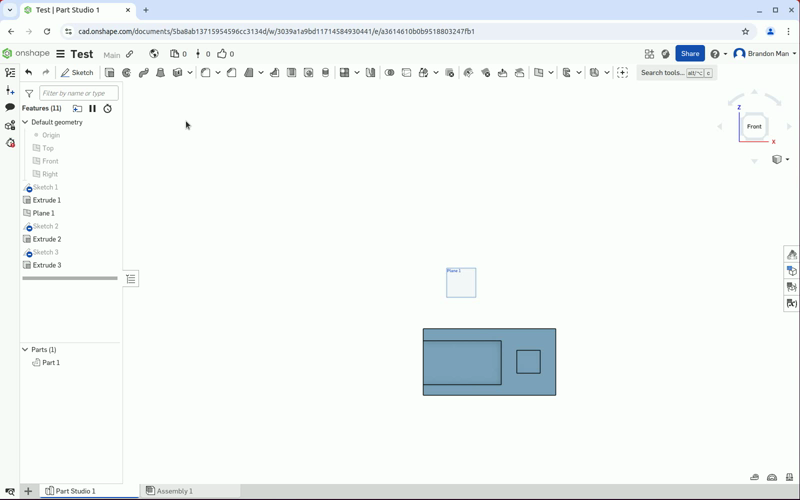
key(shift+h)
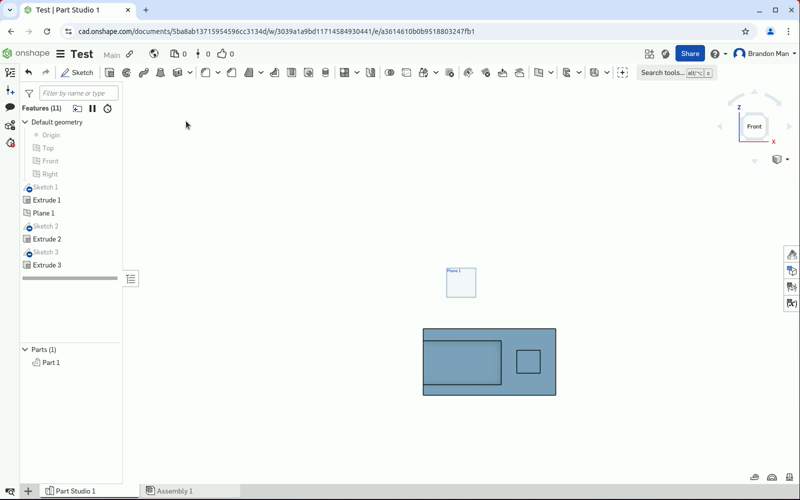
key(shift+h)
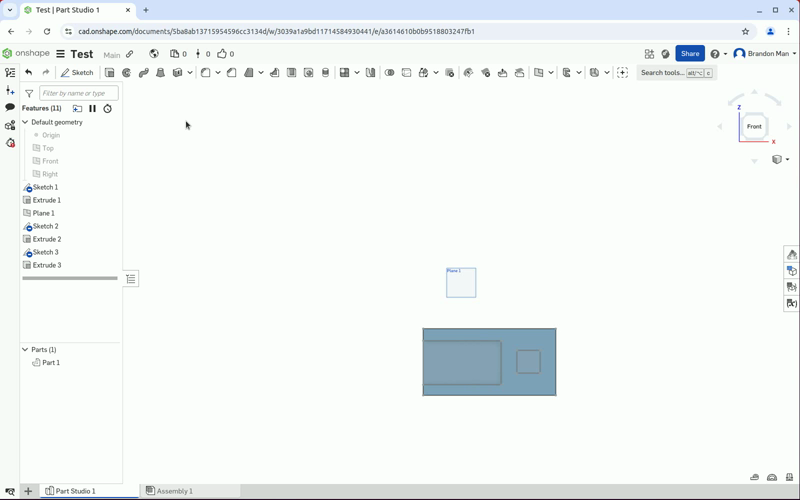
key(shift+7)
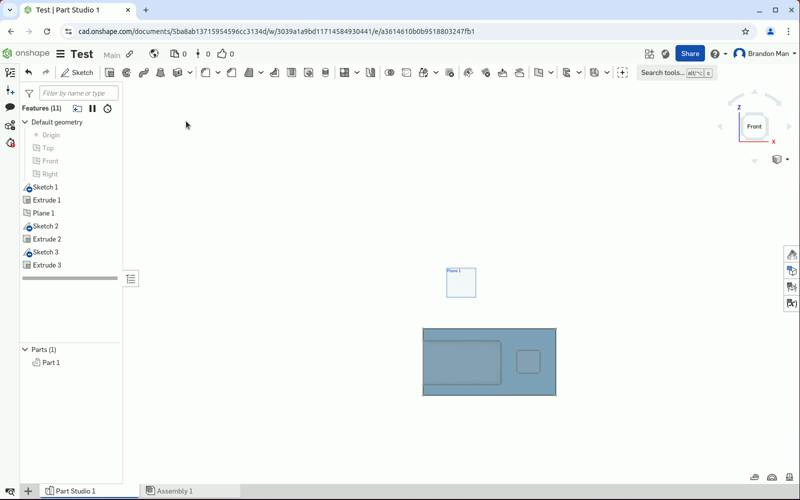
key(left, 2)
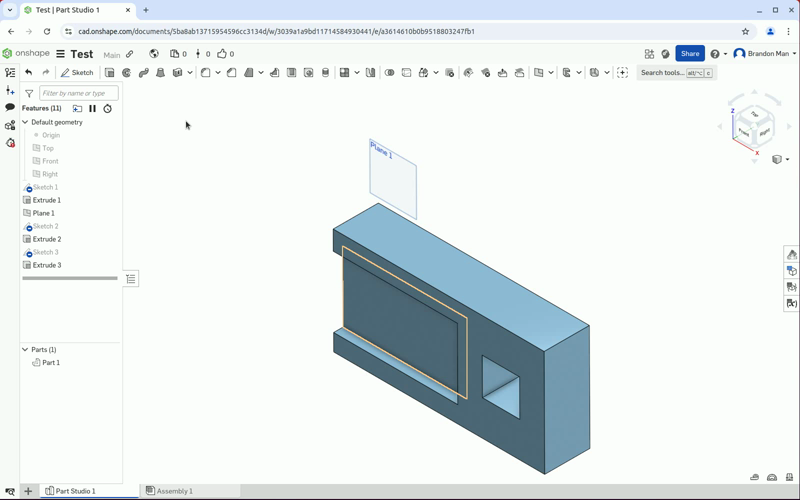
key(down, 2)
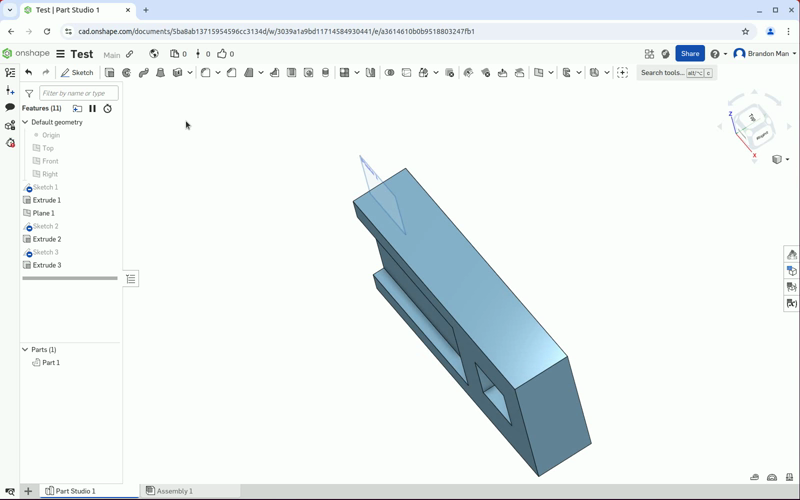
key(up, 2)
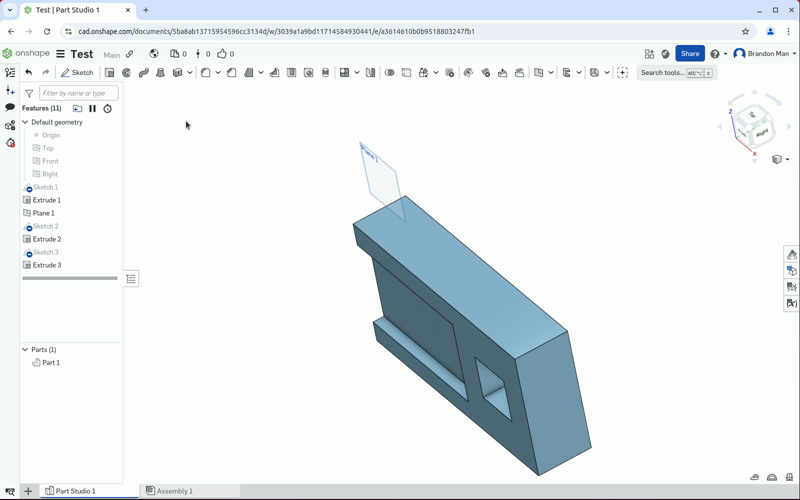
key(right, 2)
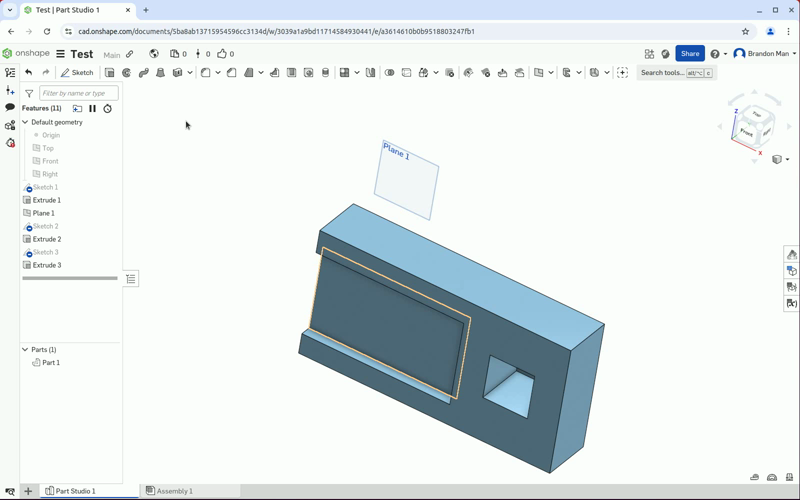
mouse_move(73, 189)
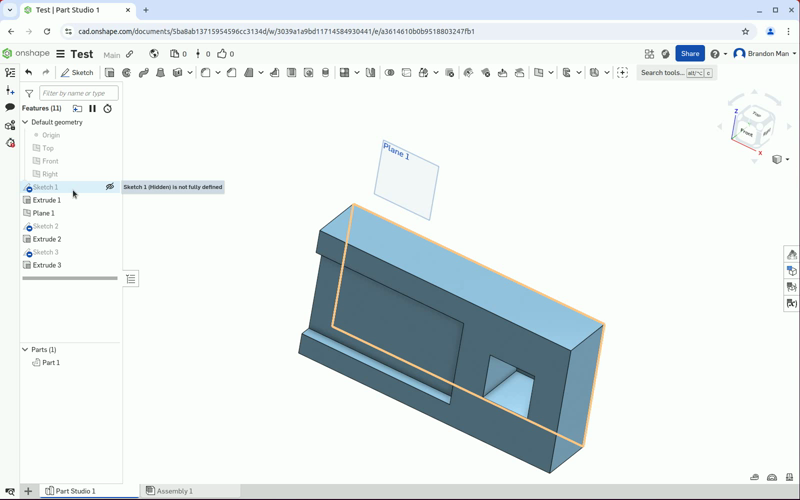
click(73, 189)